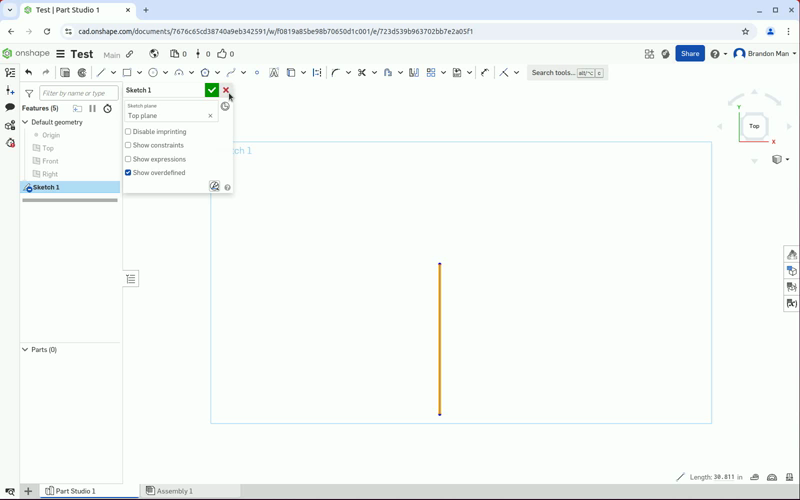
key(shift+h)
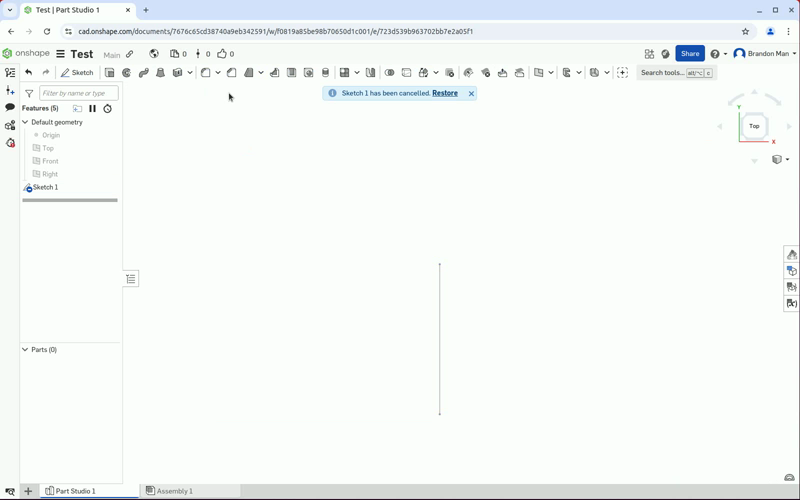
key(shift+s)
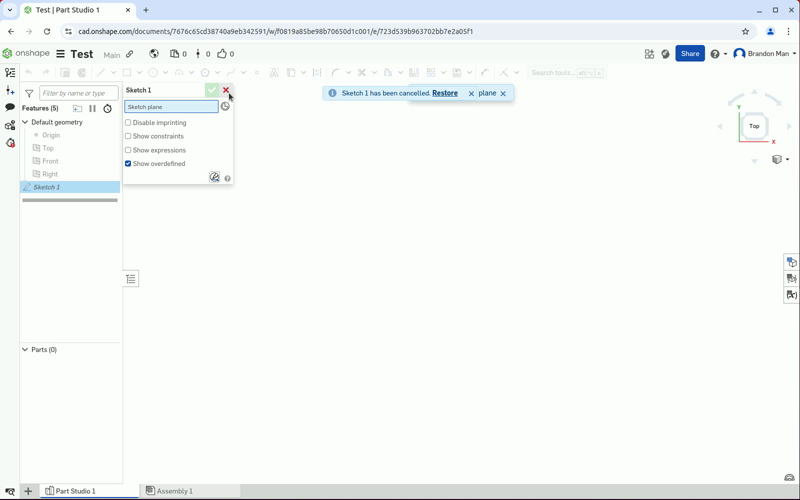
mouse_move(73, 150)
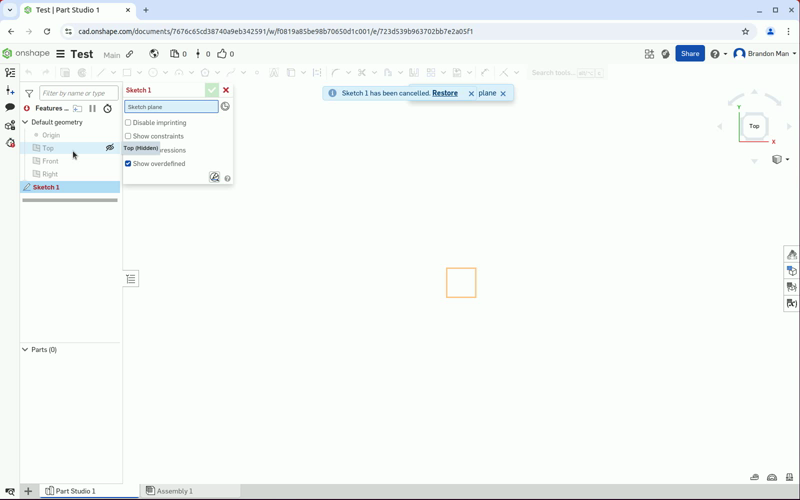
click(73, 150)
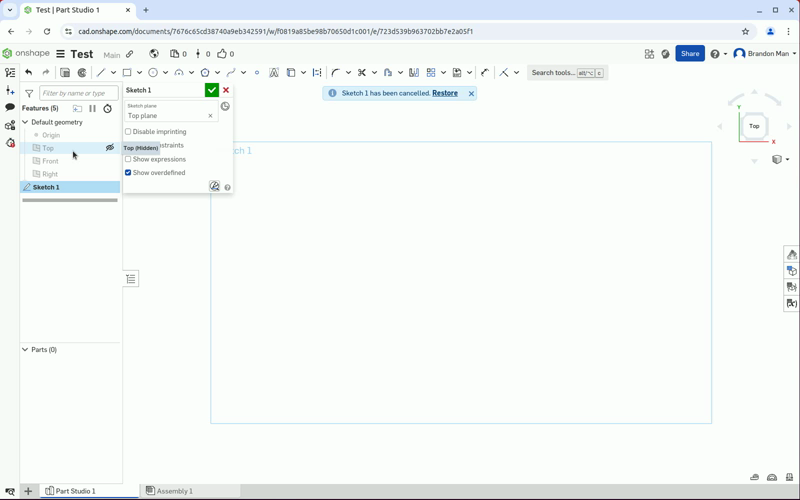
mouse_move(73, 352)
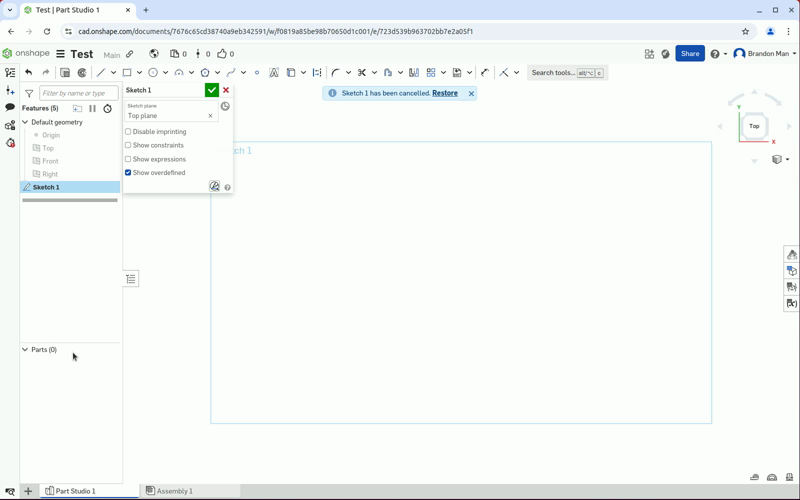
key(y)
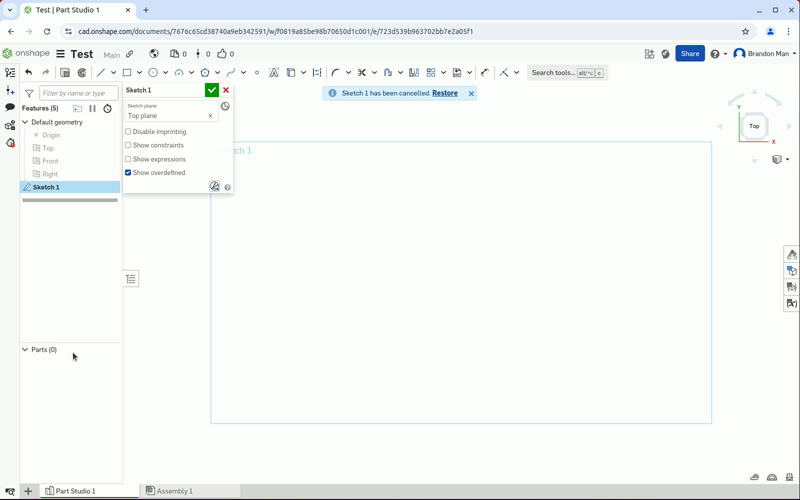
key(l)
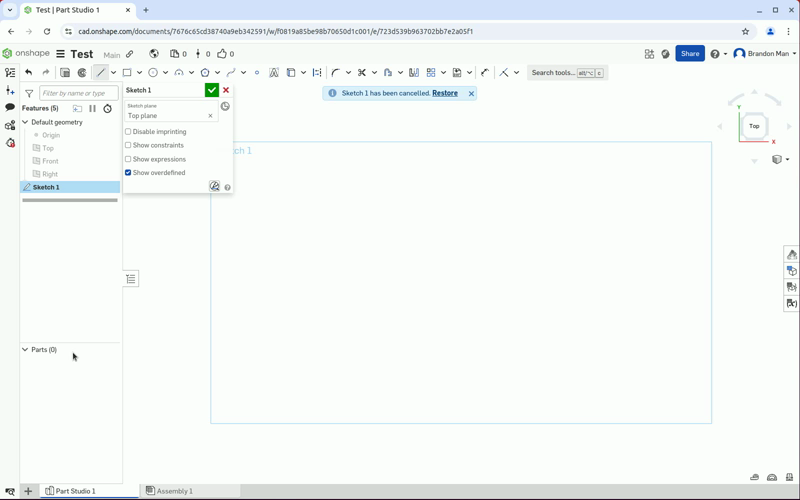
key_down(shift)
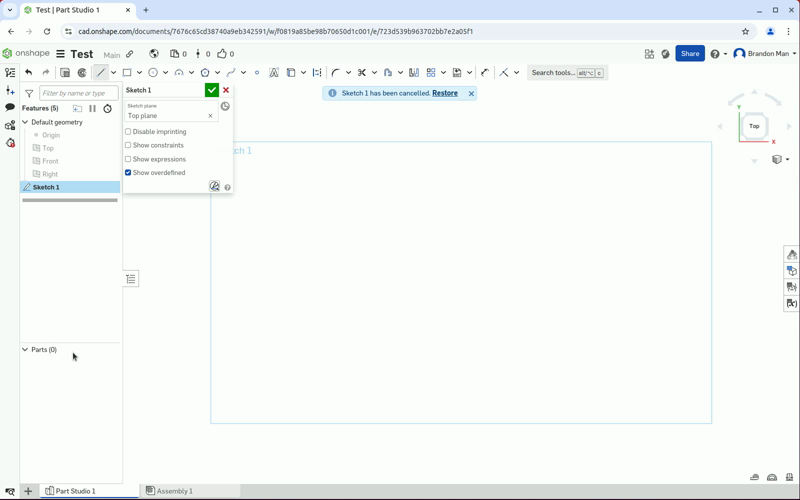
mouse_move(379, 325)
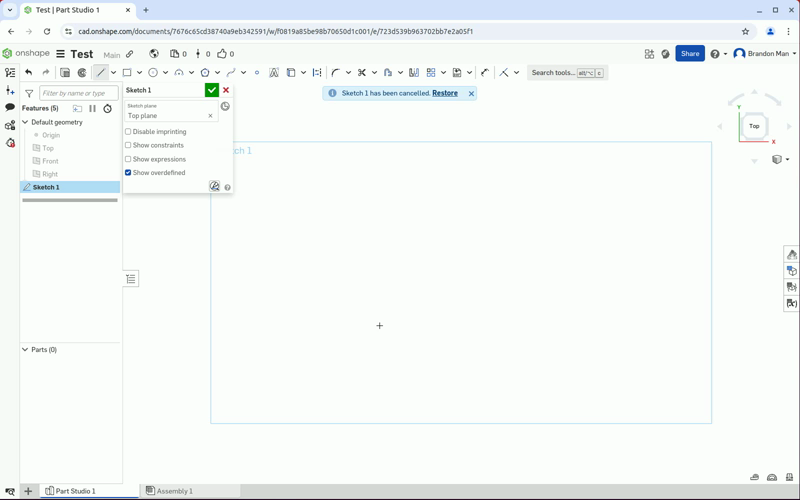
click(379, 325)
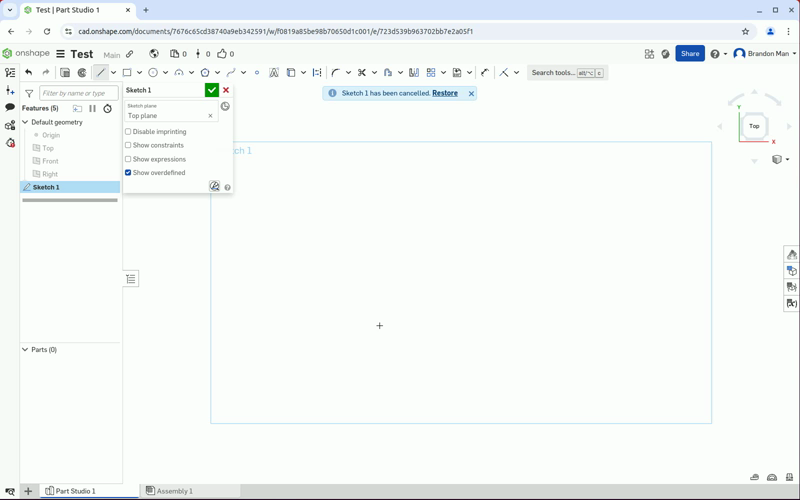
key_up(shift)
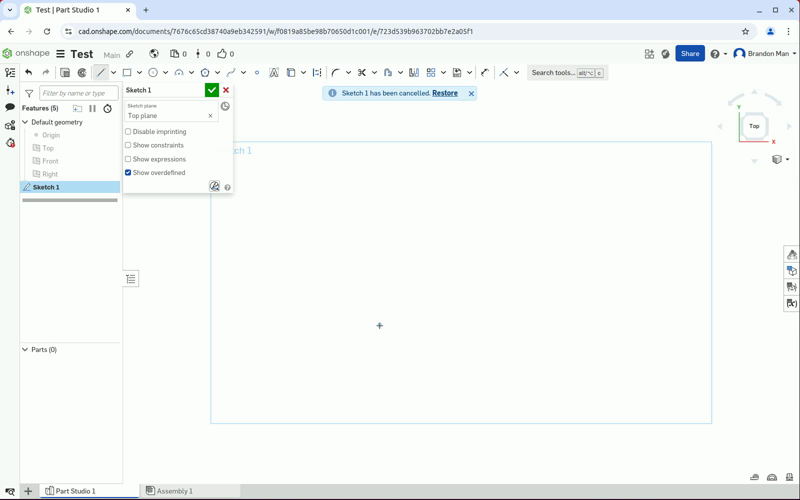
key_down(shift)
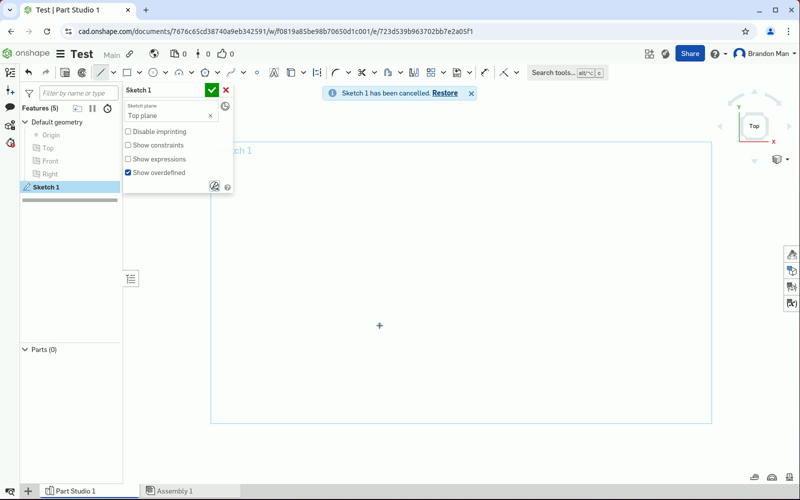
mouse_move(540, 325)
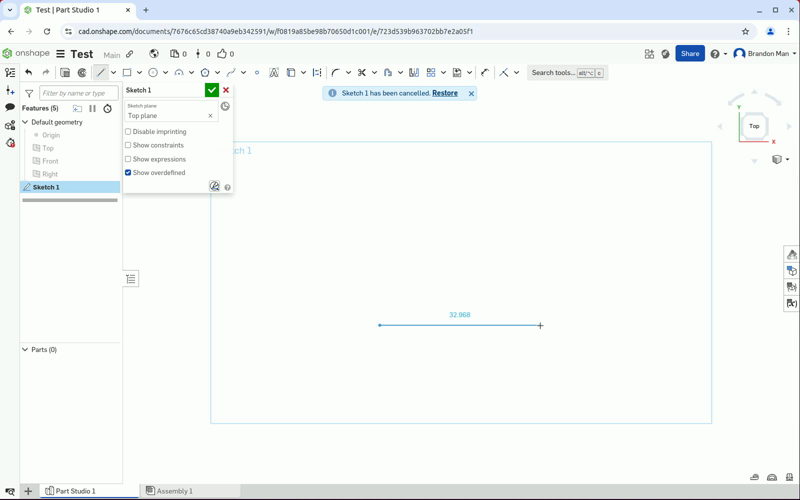
click(540, 325)
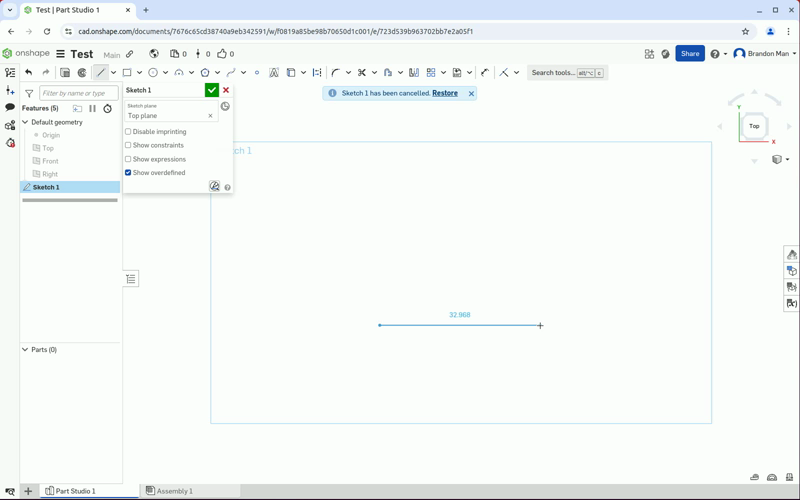
key_up(shift)
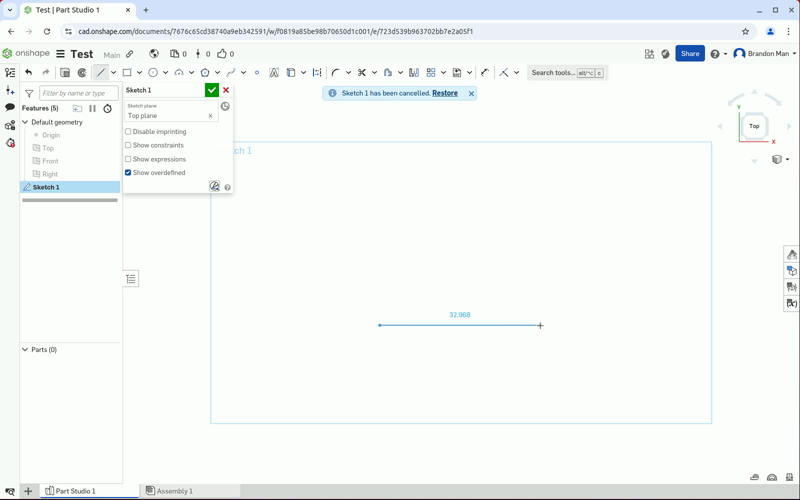
key_down(shift)
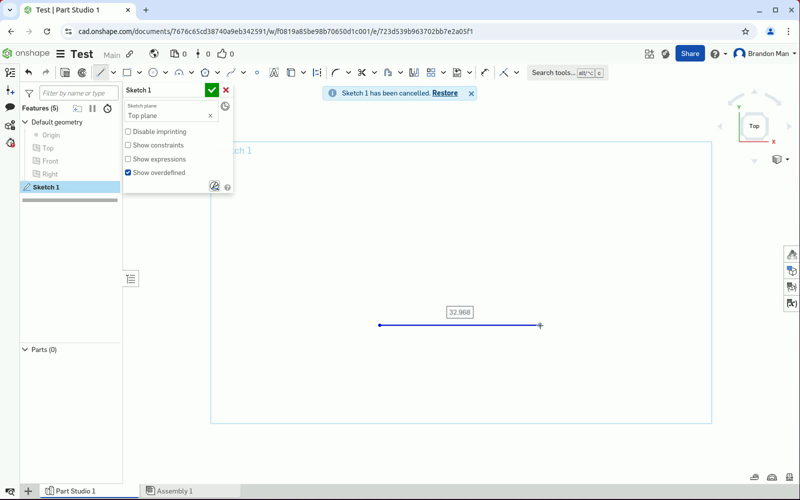
mouse_move(540, 240)
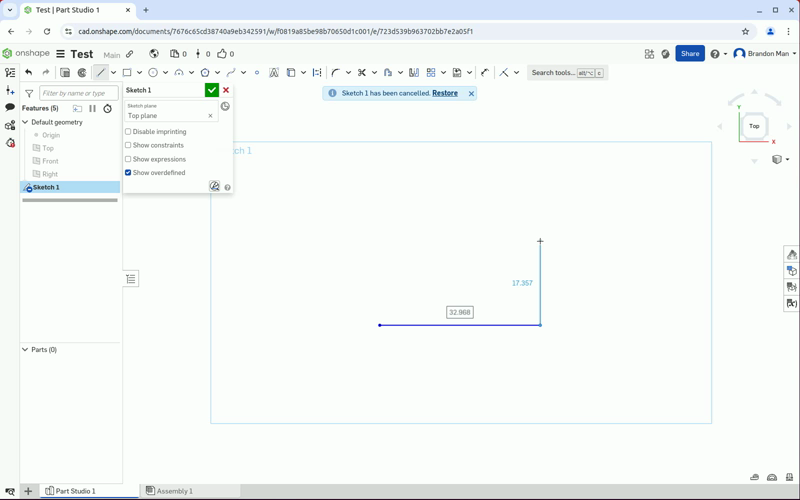
click(540, 240)
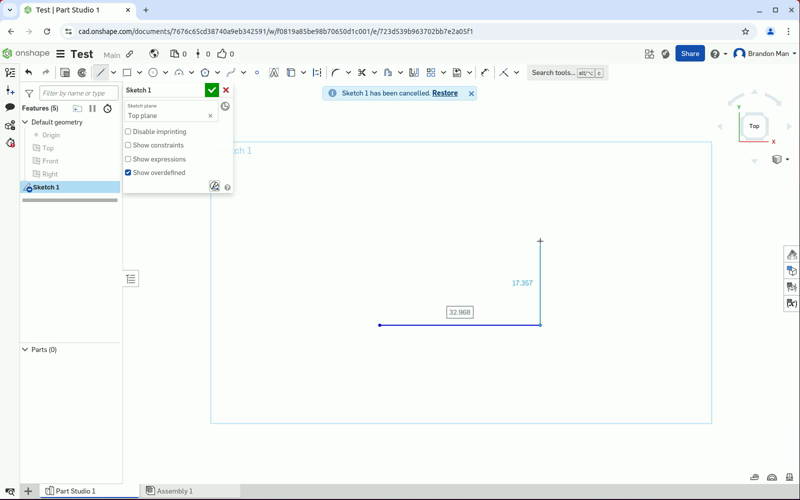
key_up(shift)
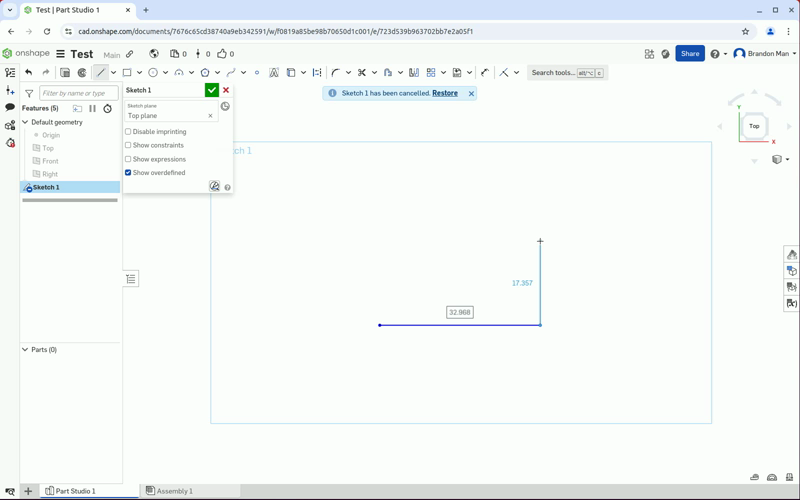
key_down(shift)
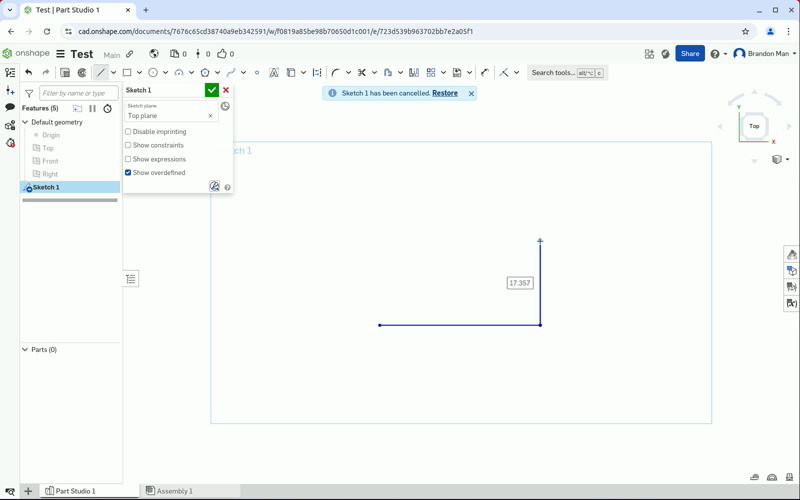
mouse_move(379, 240)
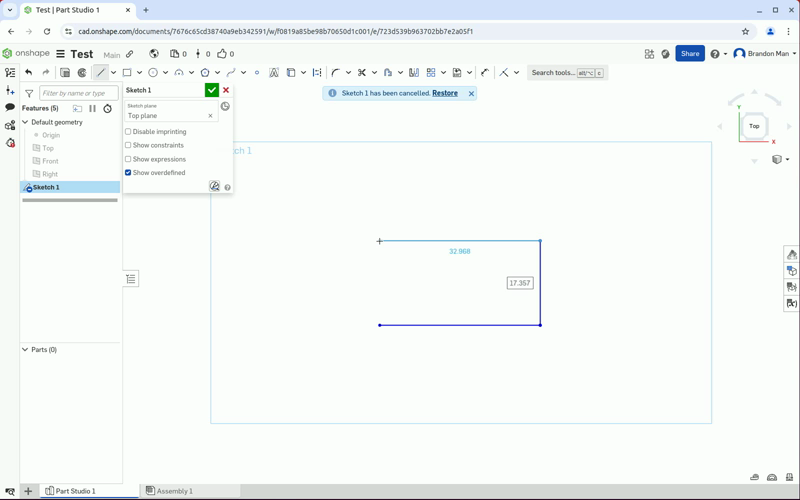
click(379, 240)
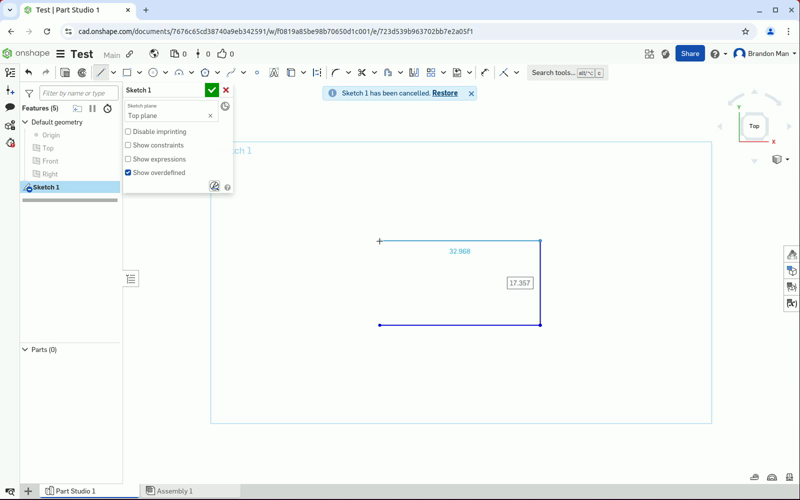
key_up(shift)
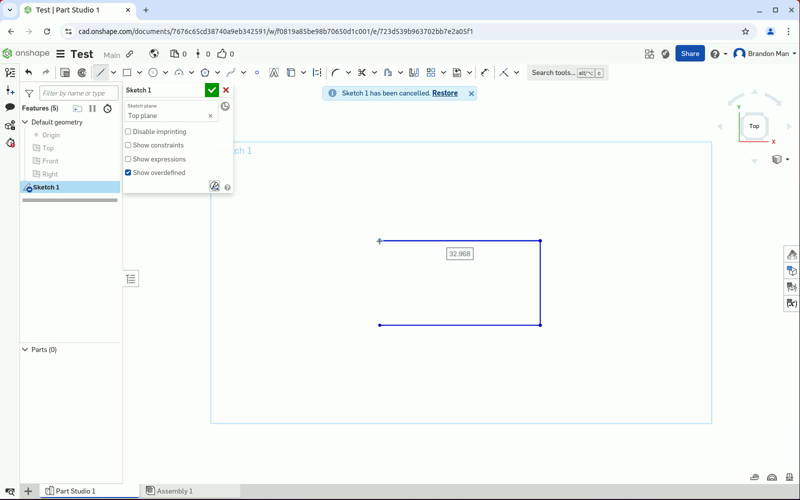
key_down(shift)
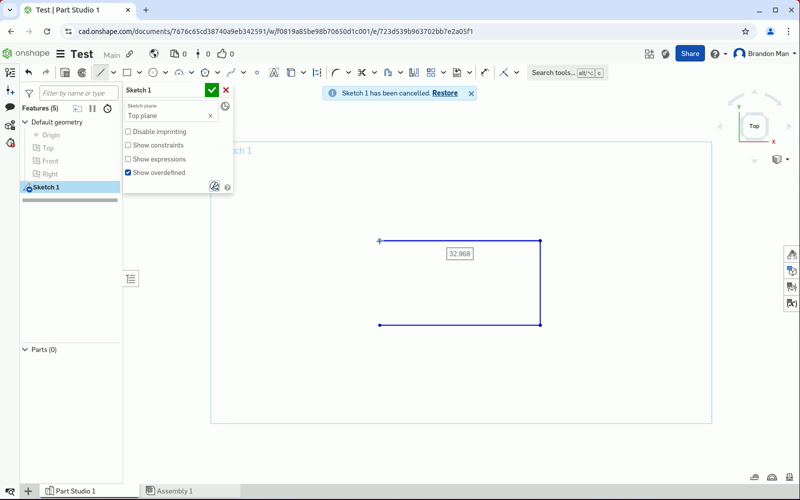
mouse_move(379, 325)
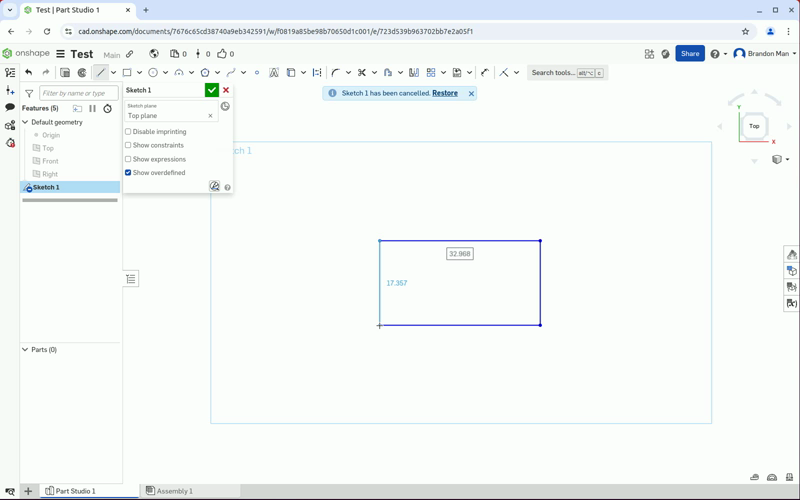
key_up(shift)
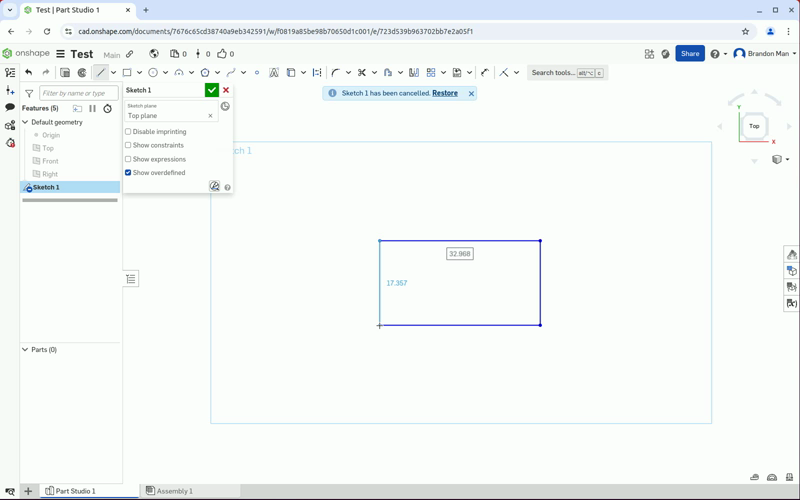
click(379, 325)
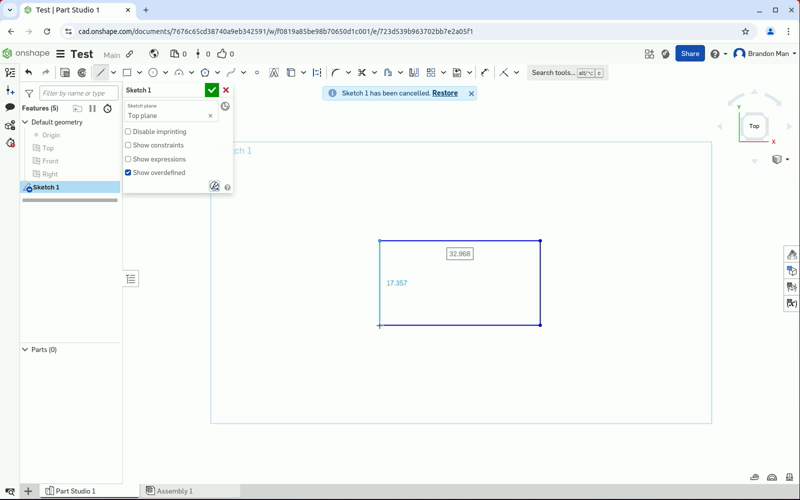
key(esc)
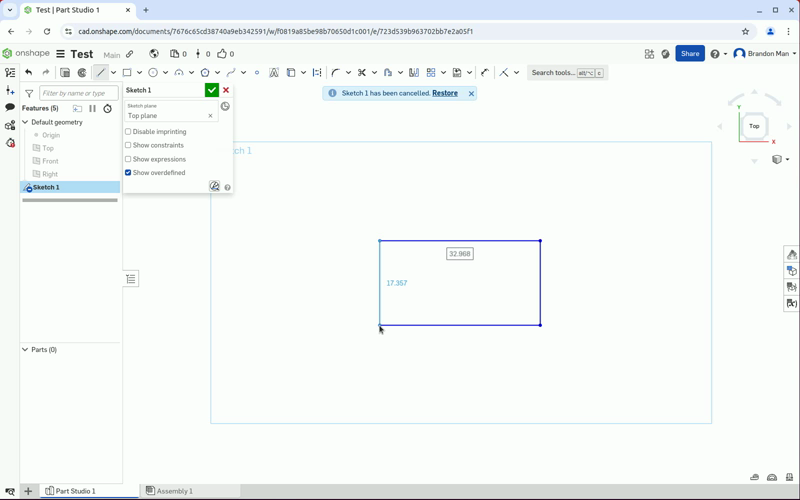
key(l)
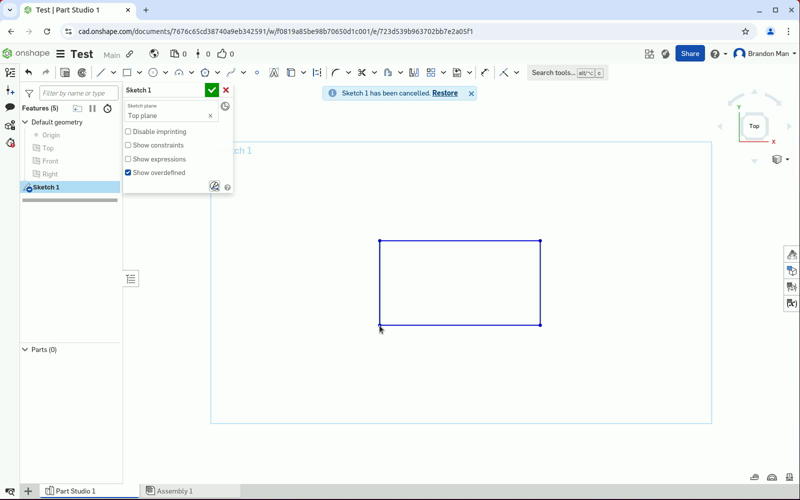
key_down(shift)
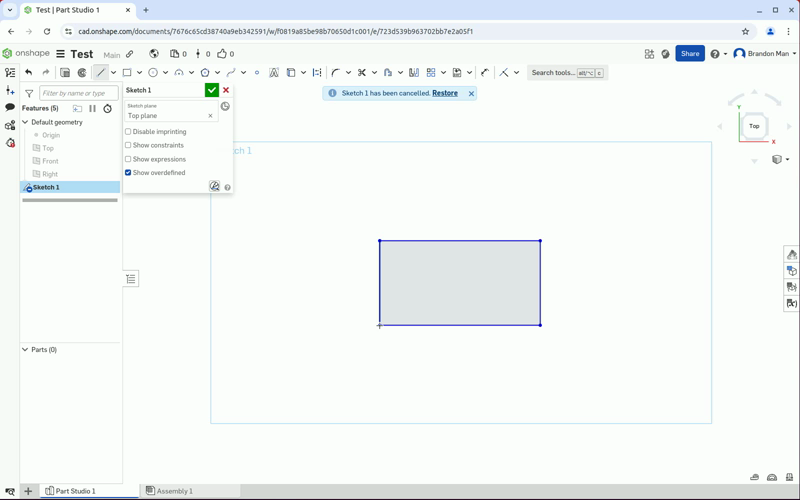
mouse_move(398, 308)
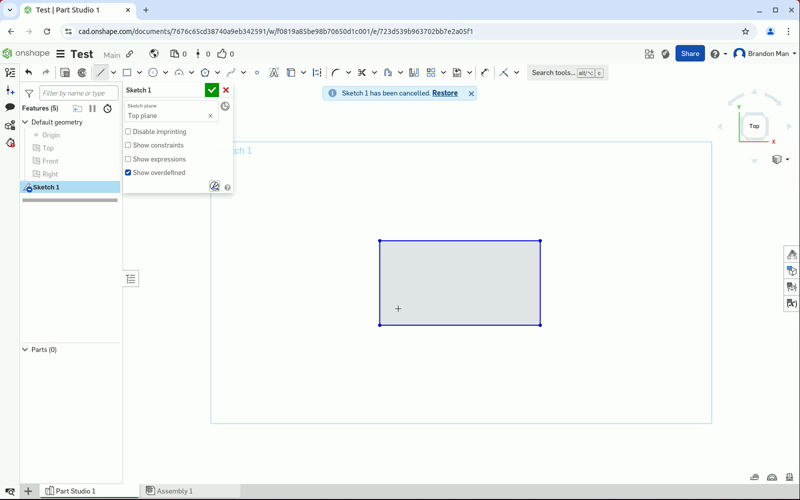
click(398, 308)
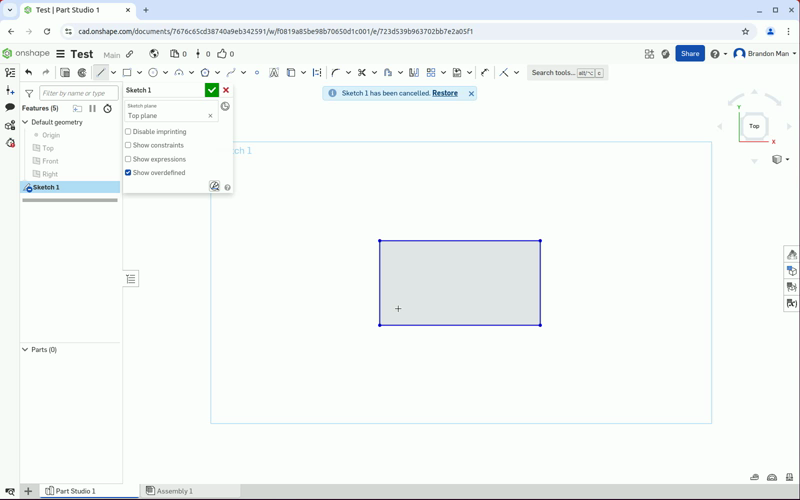
key_up(shift)
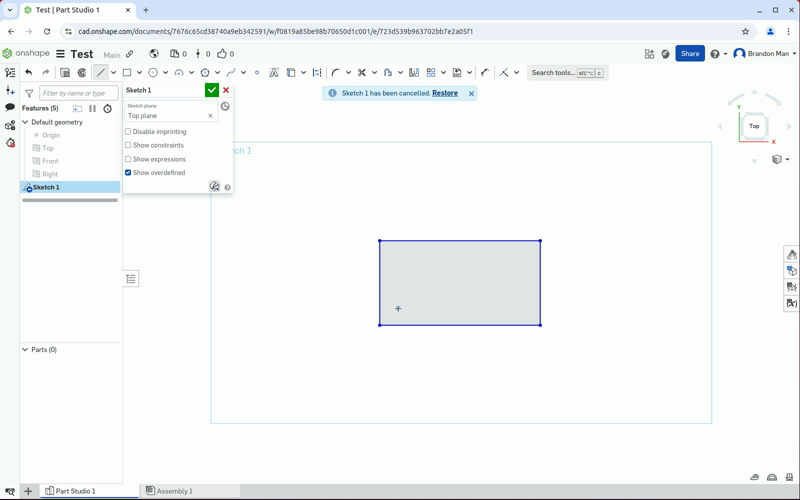
key_down(shift)
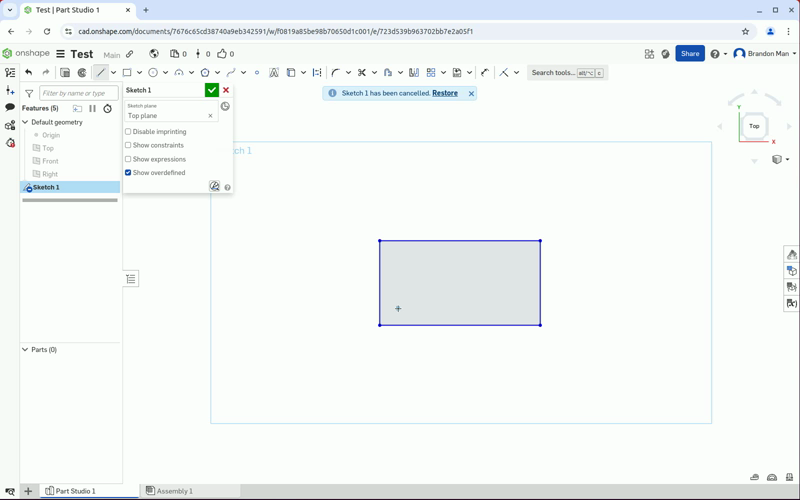
mouse_move(521, 308)
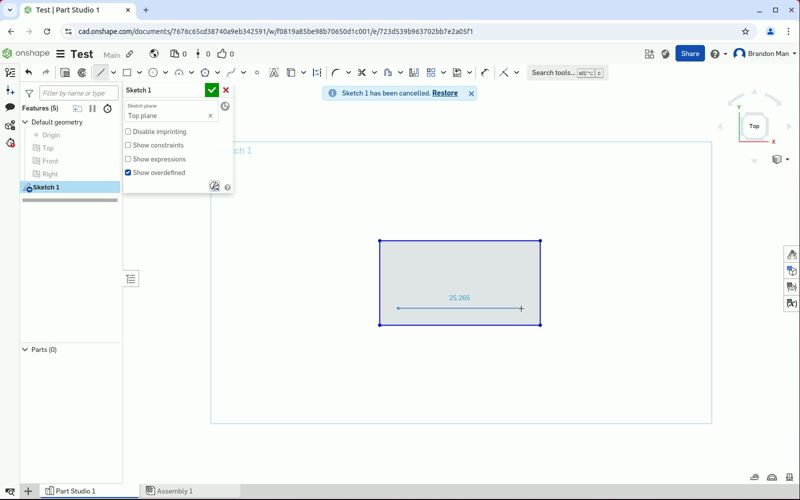
click(521, 308)
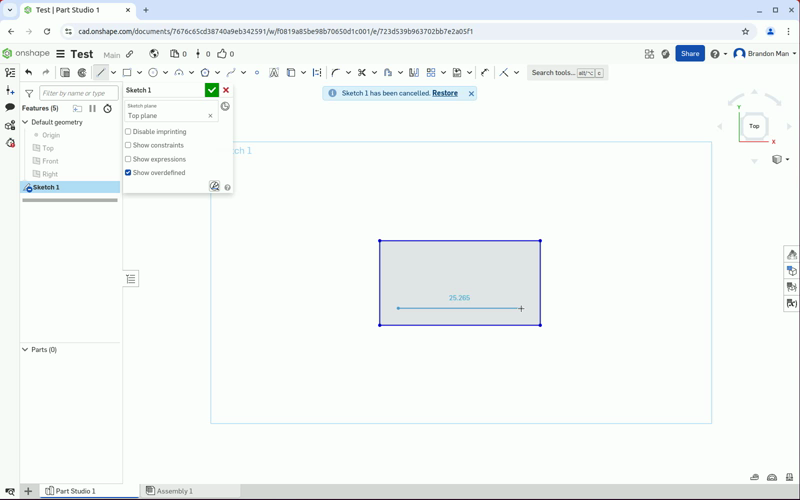
key_up(shift)
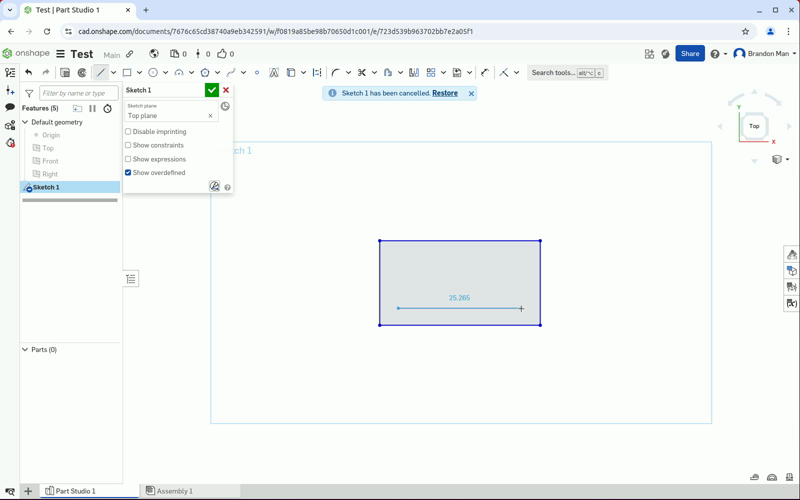
key_down(shift)
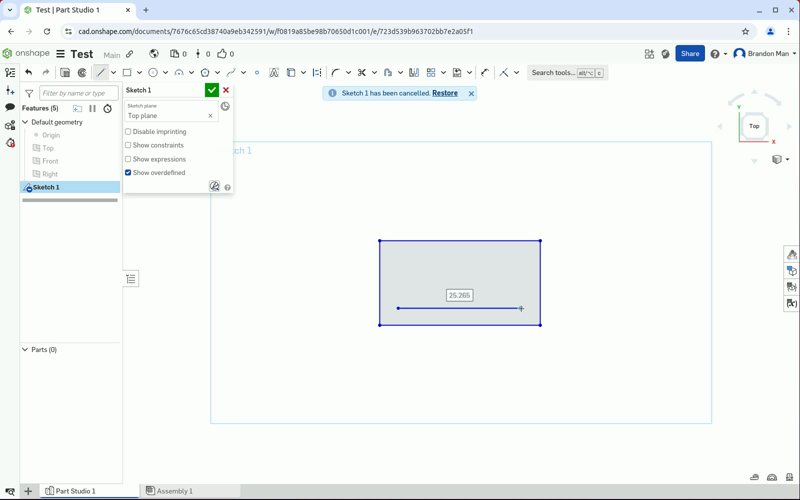
mouse_move(551, 308)
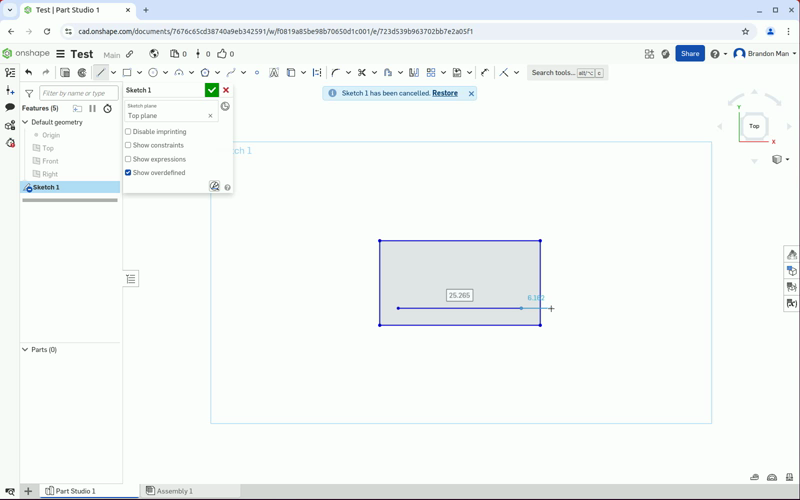
mouse_move(521, 257)
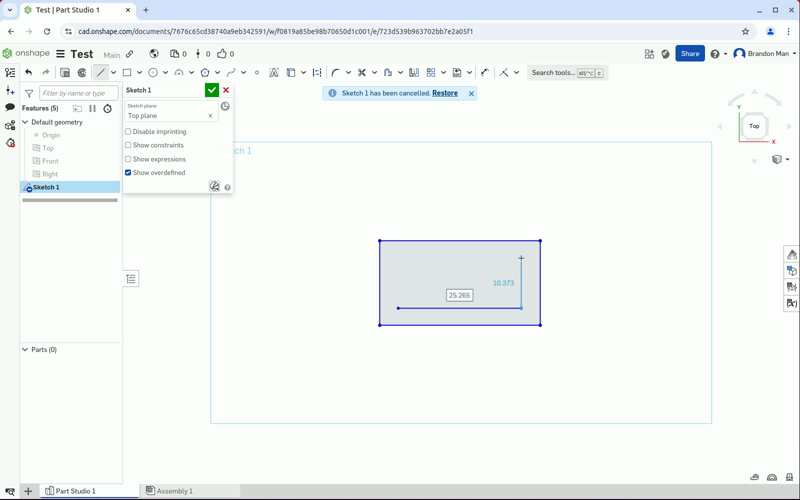
click(521, 257)
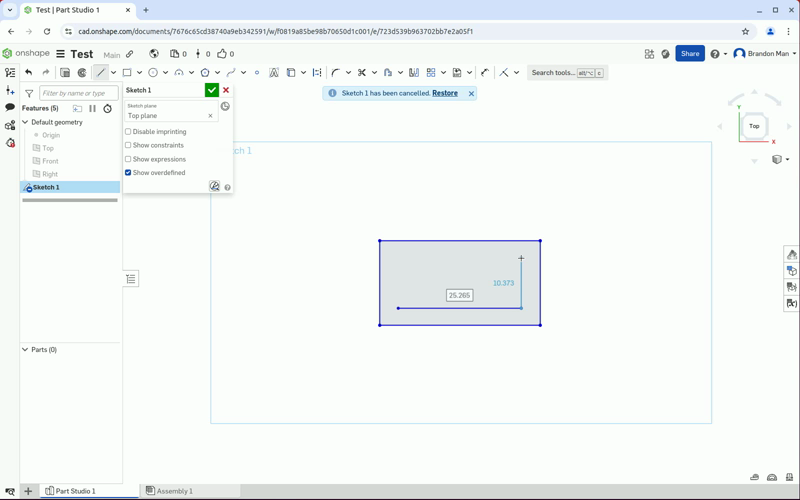
key_up(shift)
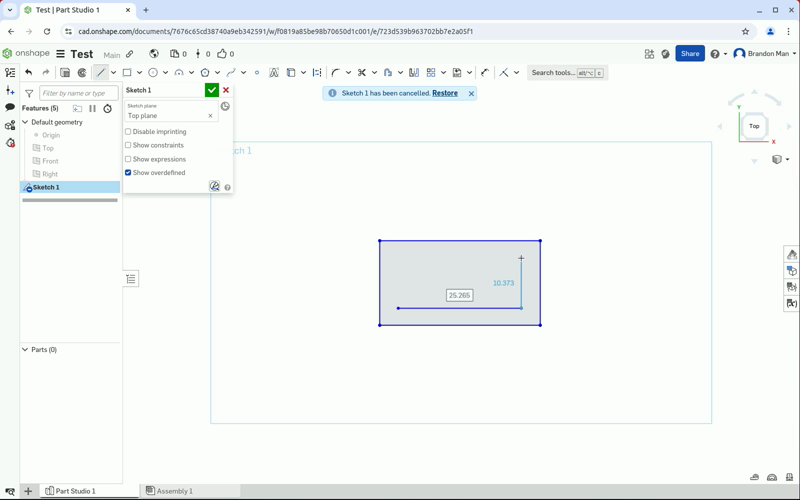
key_down(shift)
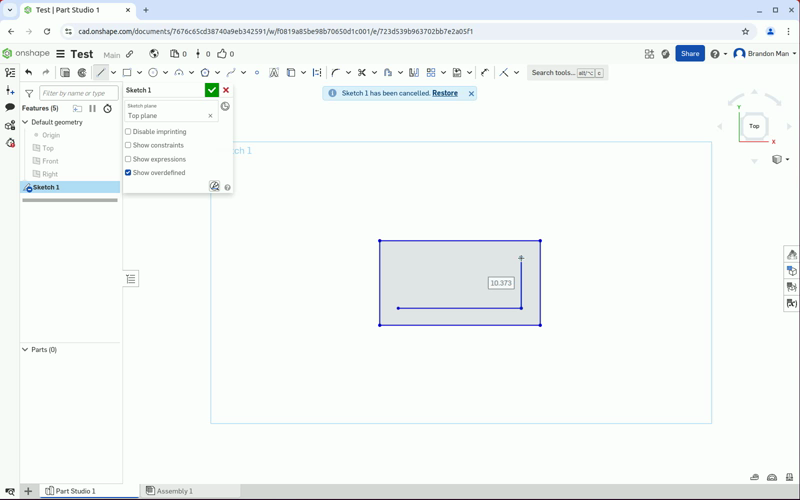
mouse_move(398, 257)
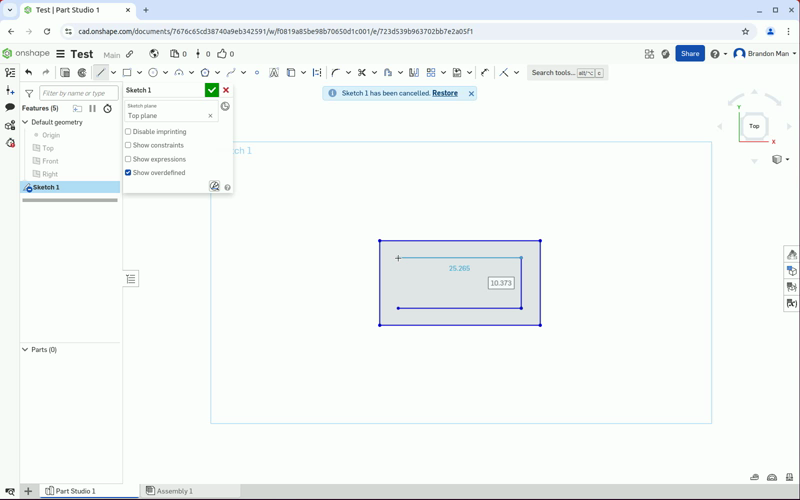
click(398, 257)
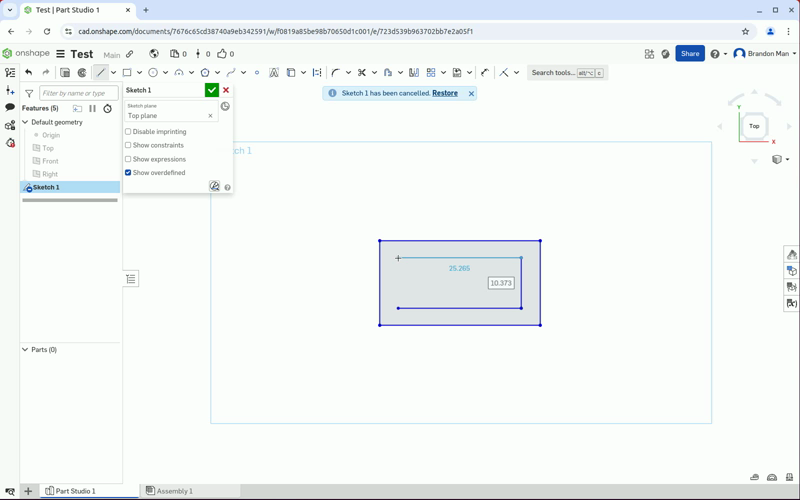
key_up(shift)
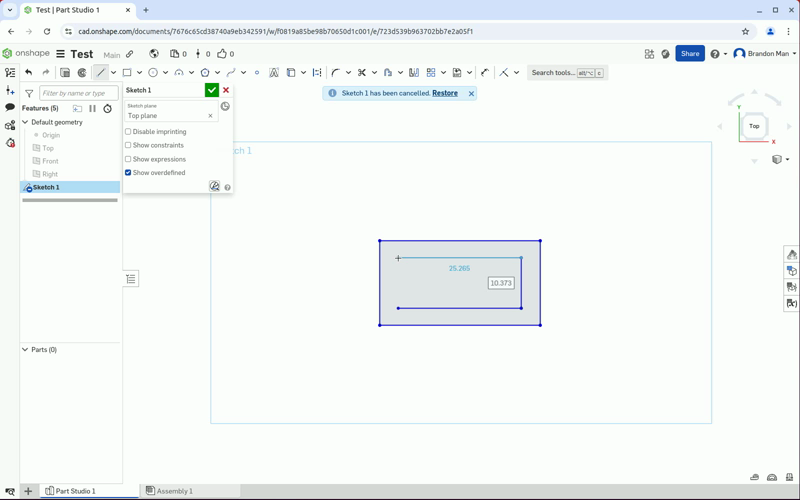
mouse_move(428, 257)
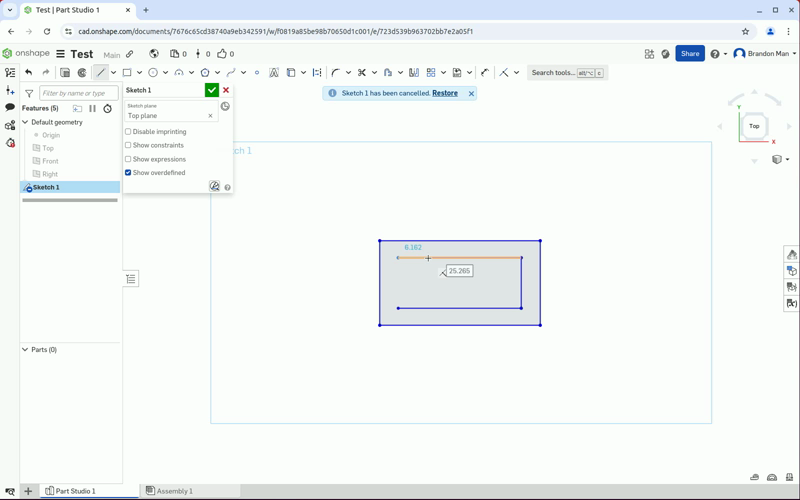
key_down(shift)
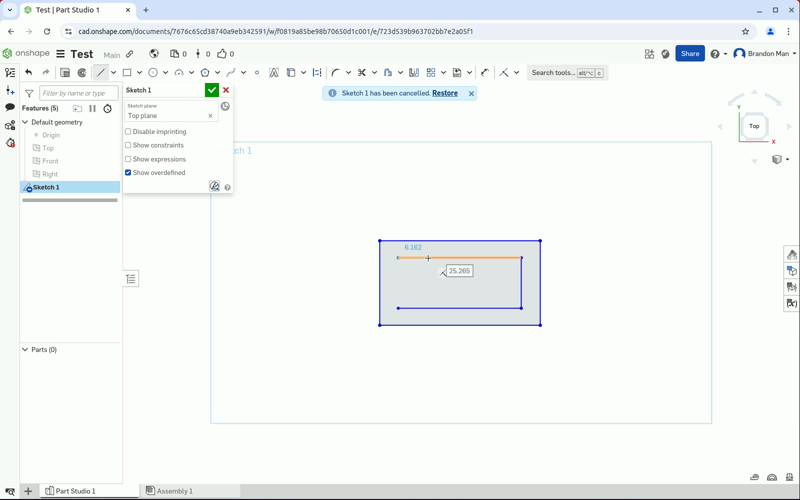
mouse_move(398, 308)
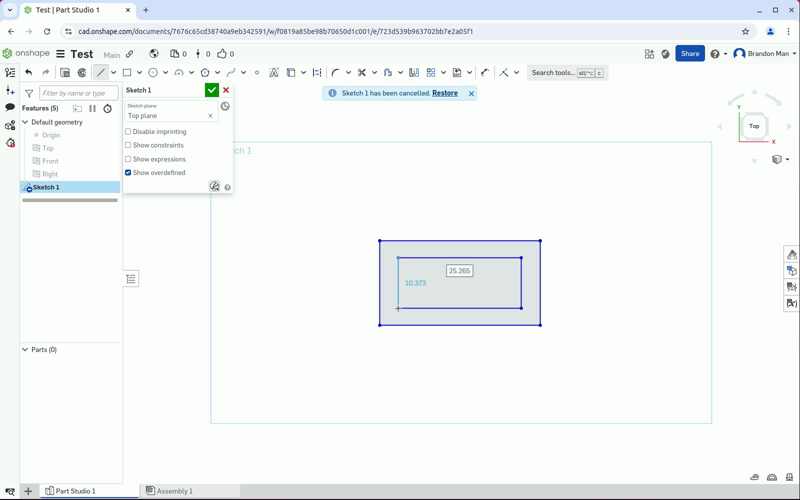
key_up(shift)
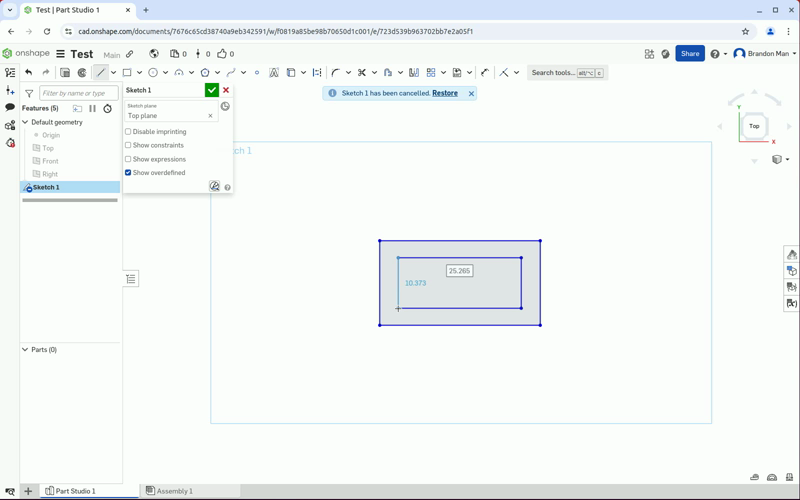
click(398, 308)
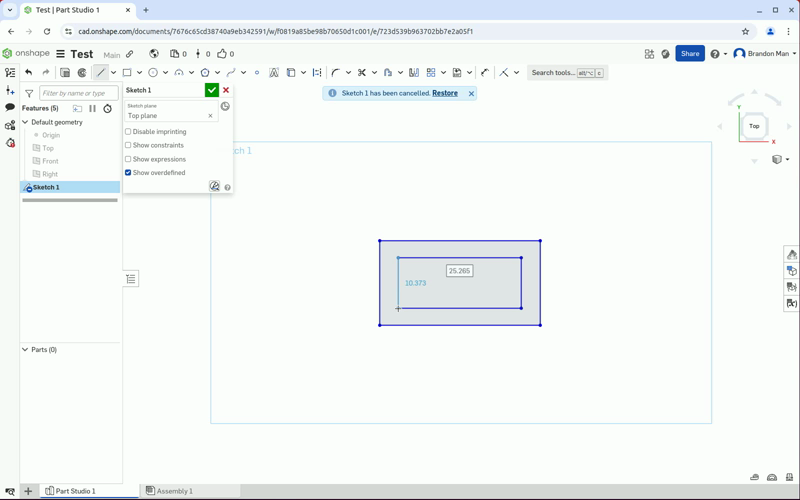
key(esc)
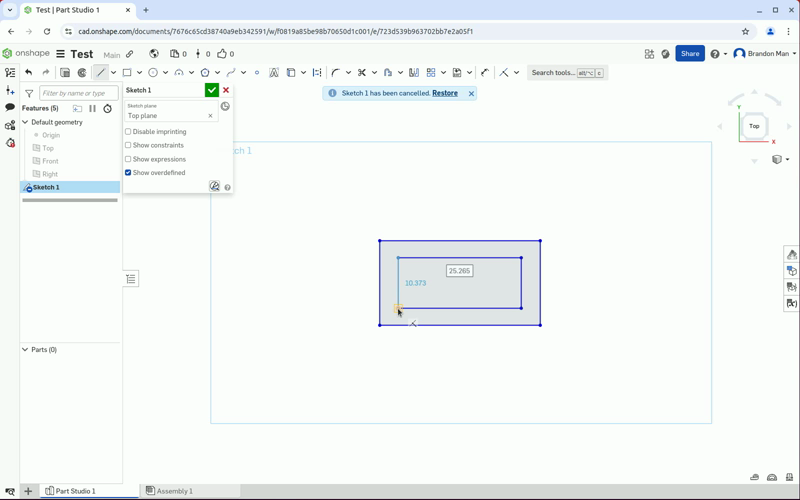
mouse_move(463, 318)
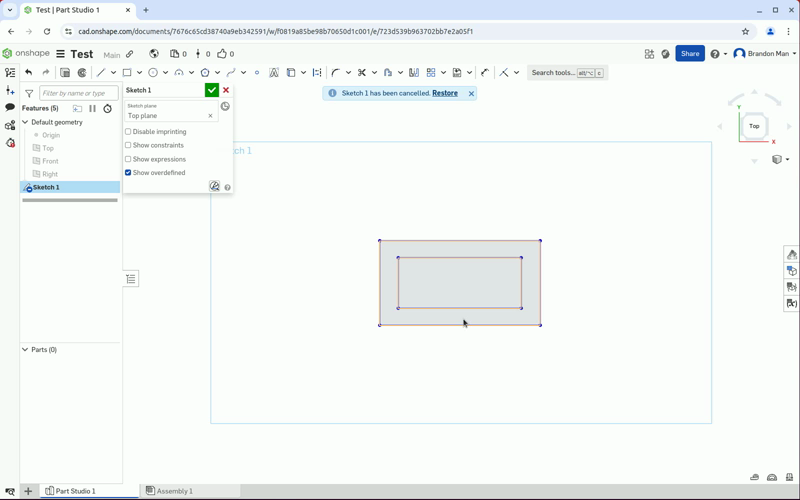
click(463, 318)
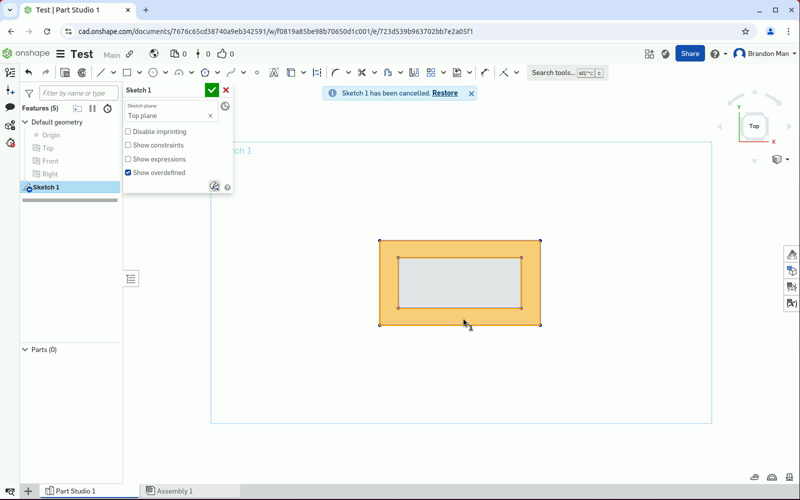
mouse_move(73, 352)
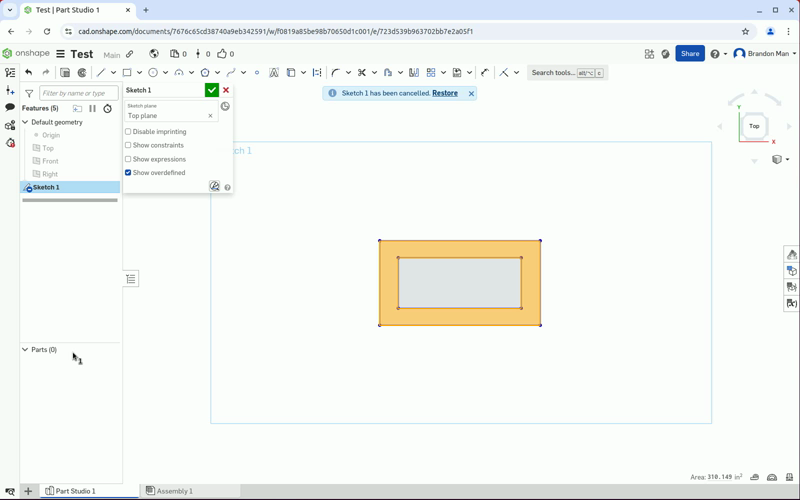
key(shift+y)
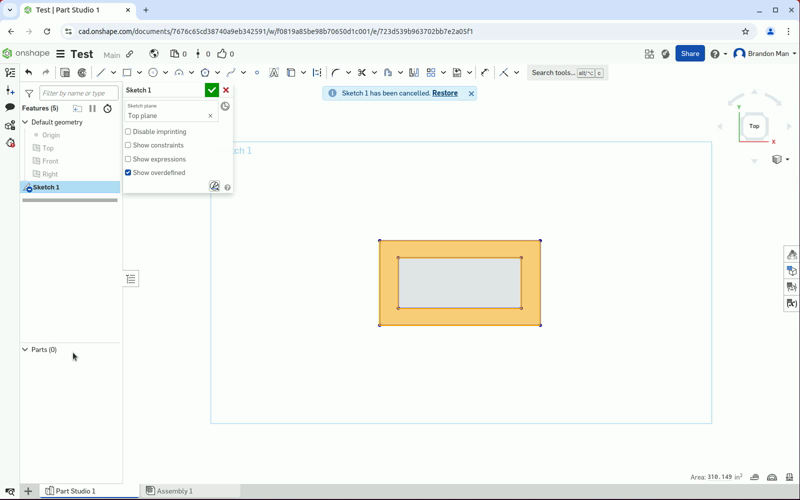
key(shift+e)
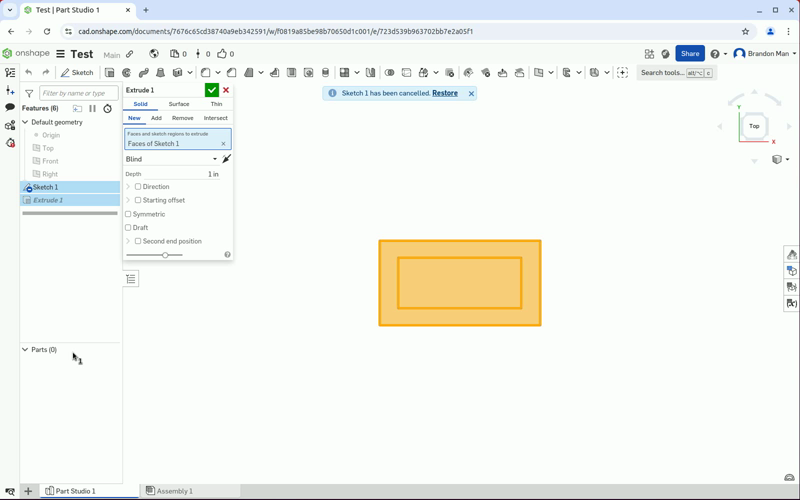
mouse_move(143, 106)
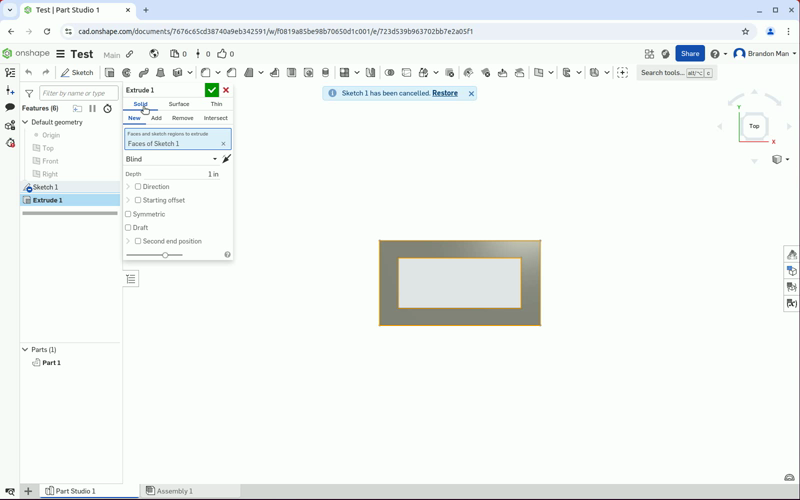
click(143, 106)
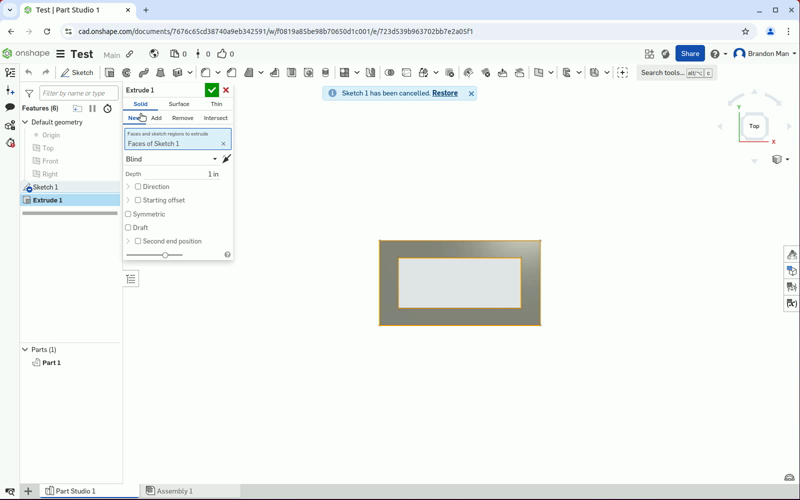
mouse_move(137, 120)
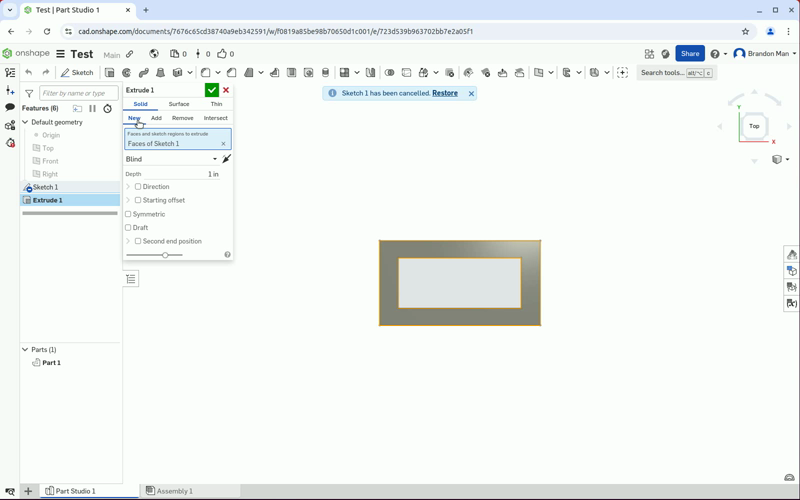
click(137, 120)
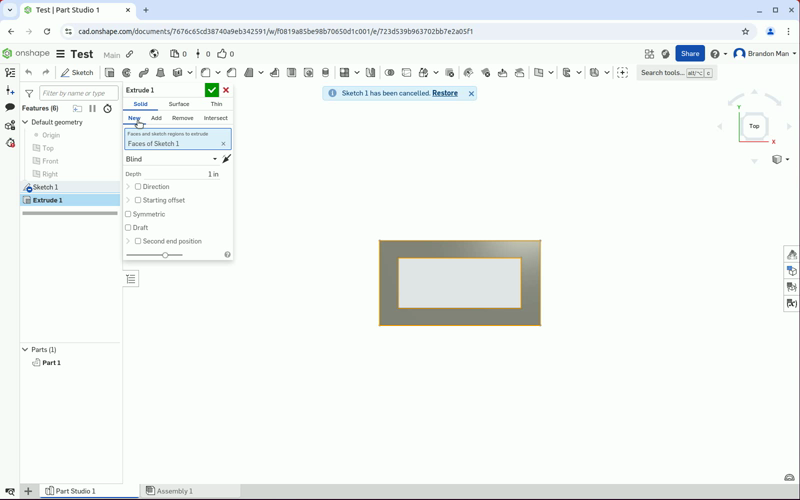
key(tab, 4)
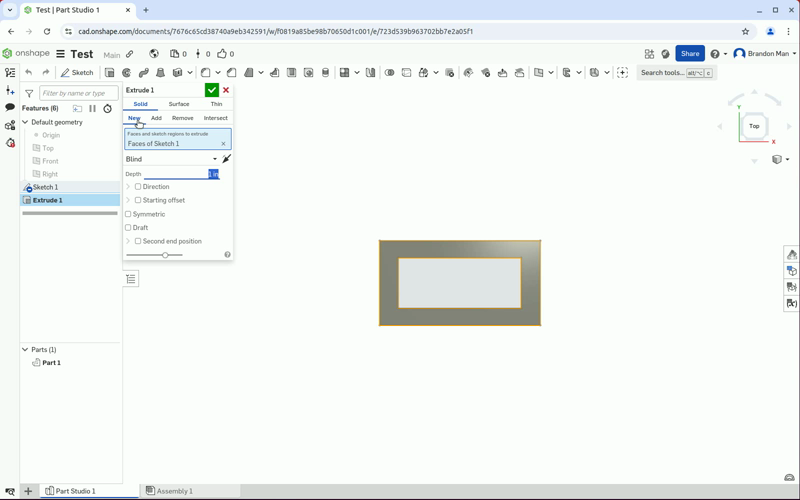
text(2.407)
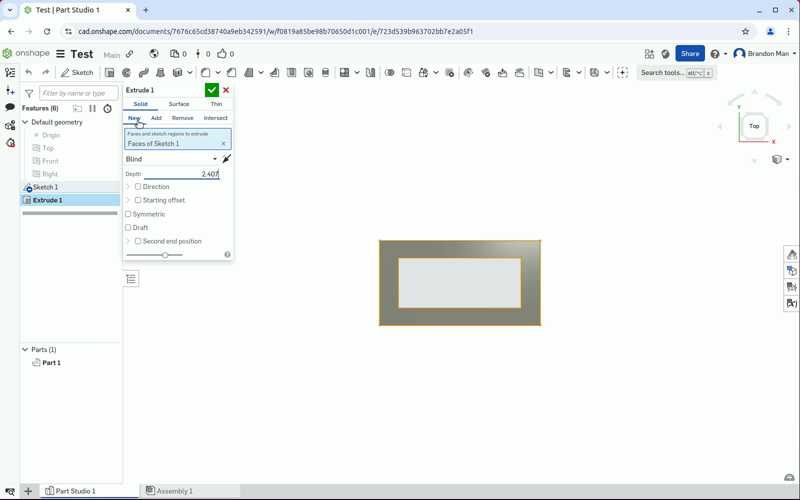
key(enter)
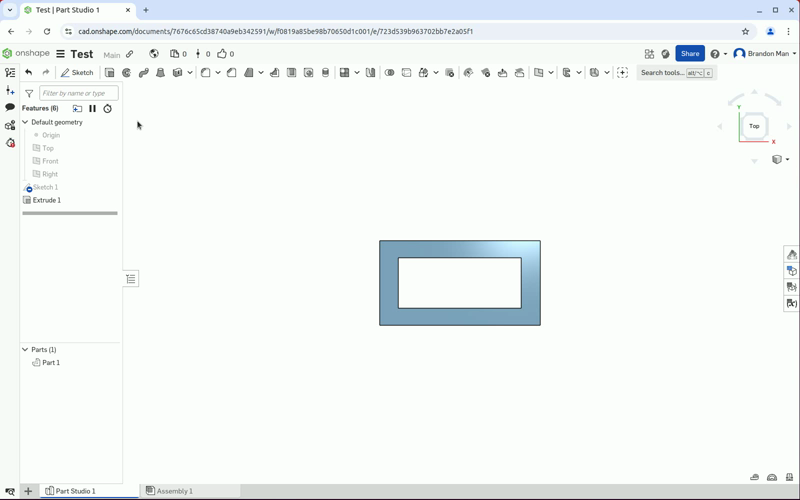
key(shift+h)
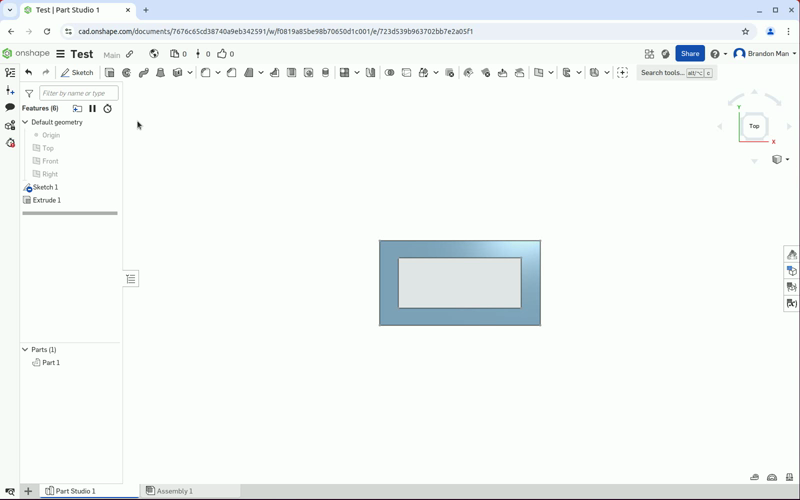
key(shift+h)
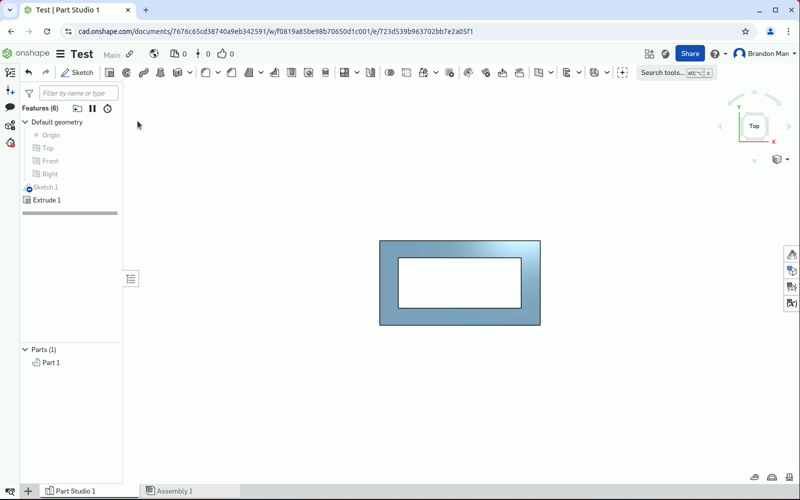
mouse_move(73, 189)
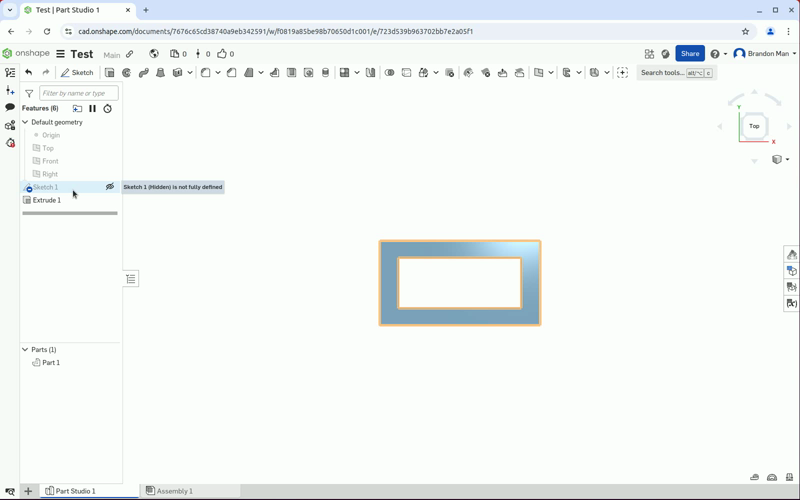
click(73, 189)
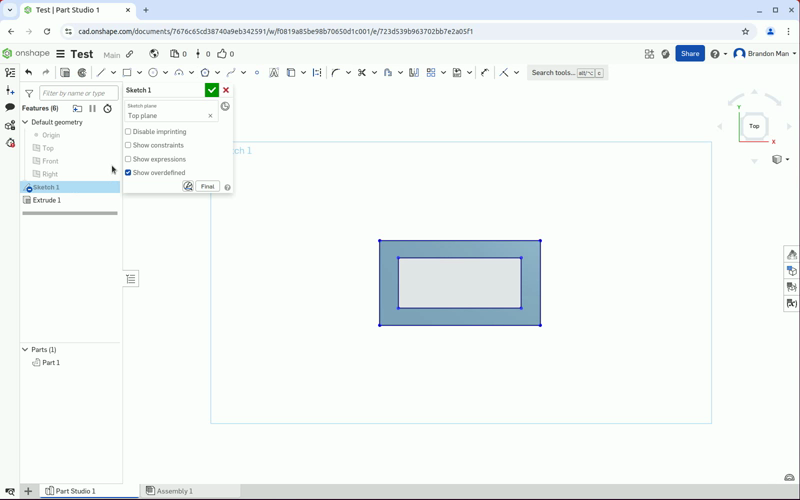
mouse_move(229, 92)
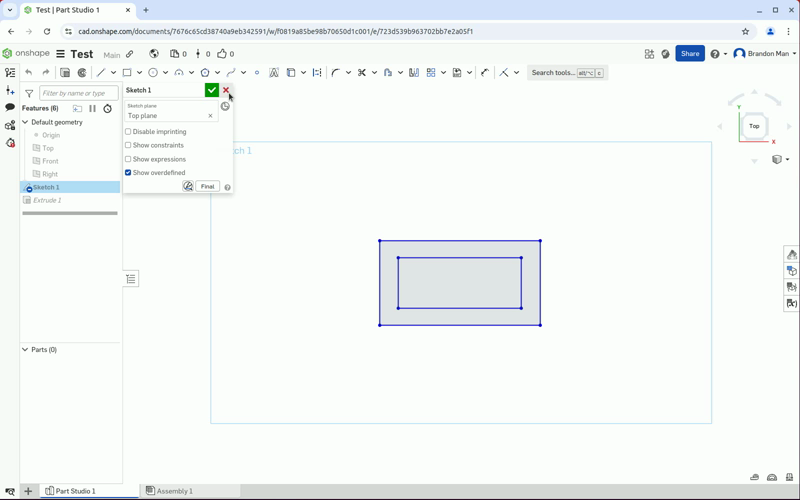
click(229, 92)
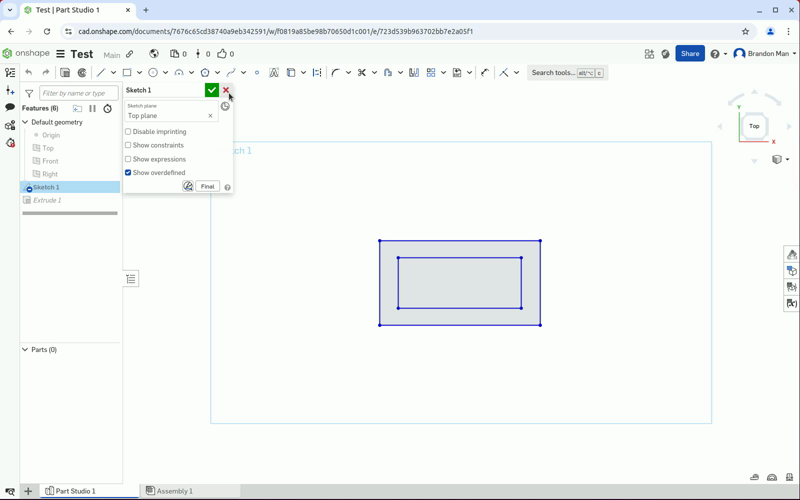
key(shift+s)
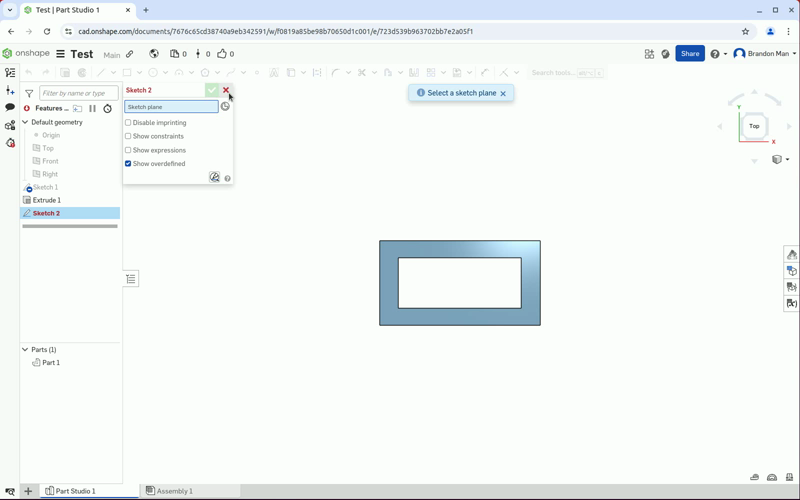
mouse_move(73, 150)
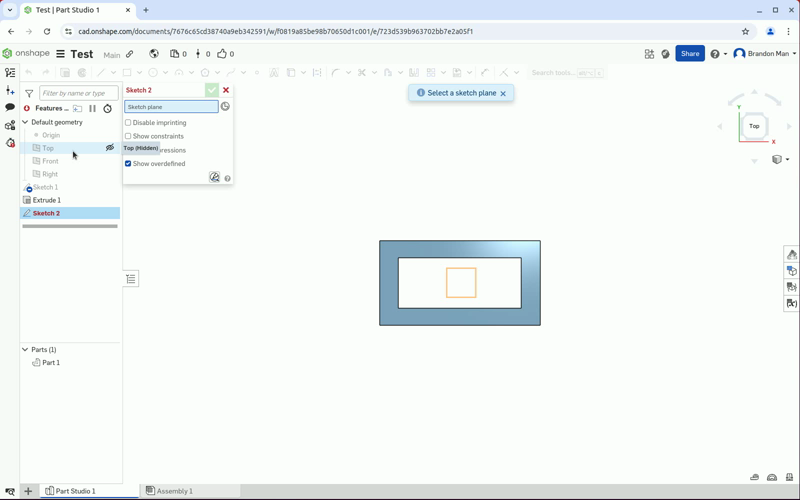
click(73, 150)
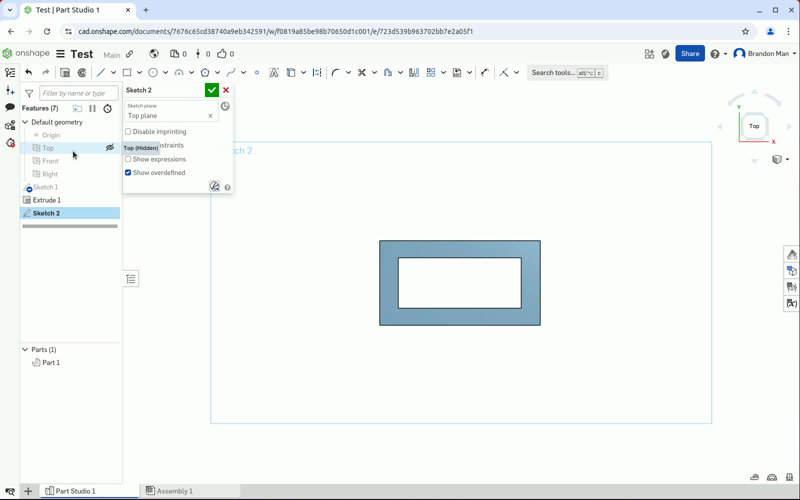
mouse_move(73, 352)
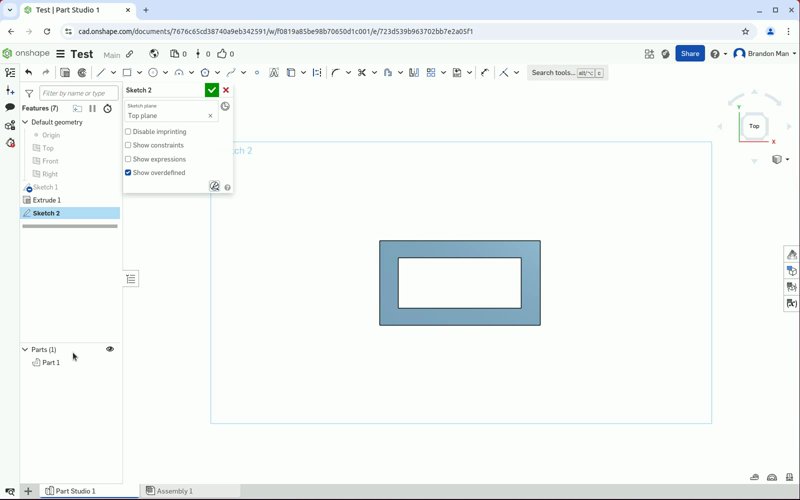
key(y)
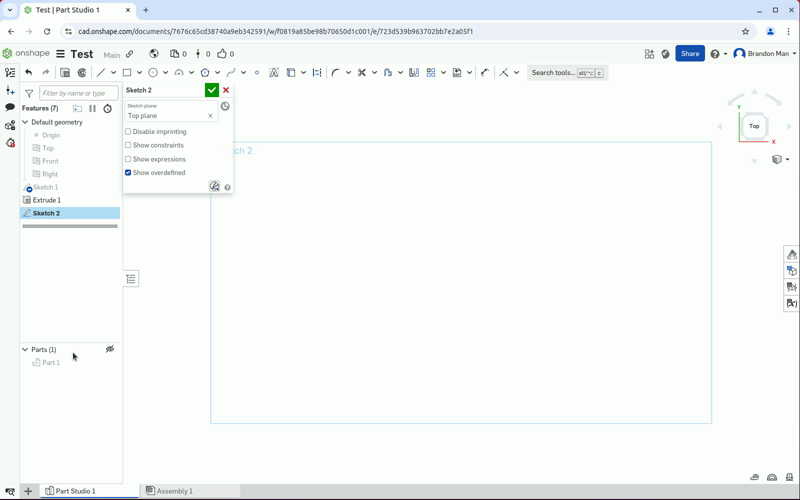
key(l)
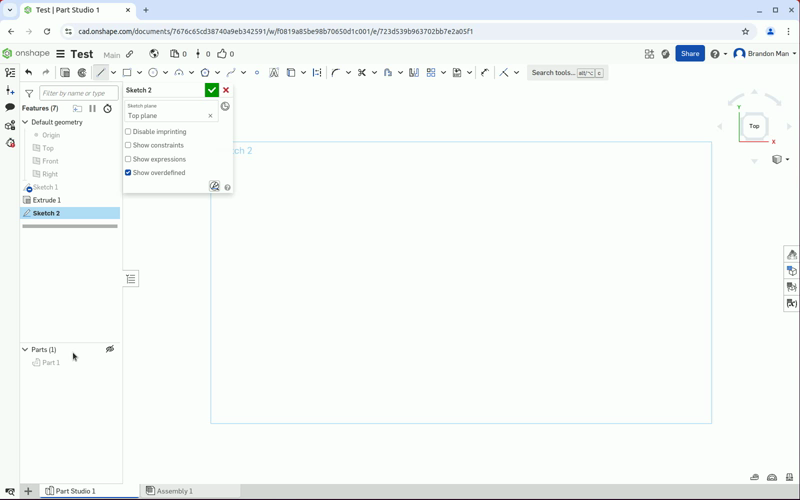
key_down(shift)
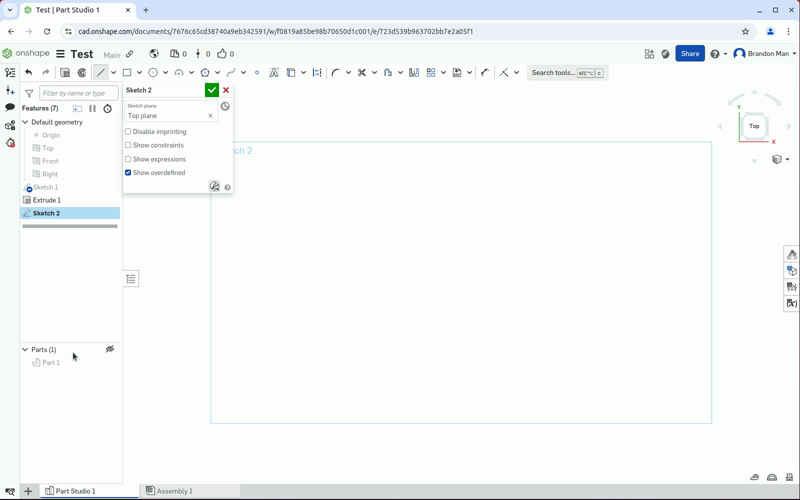
mouse_move(351, 225)
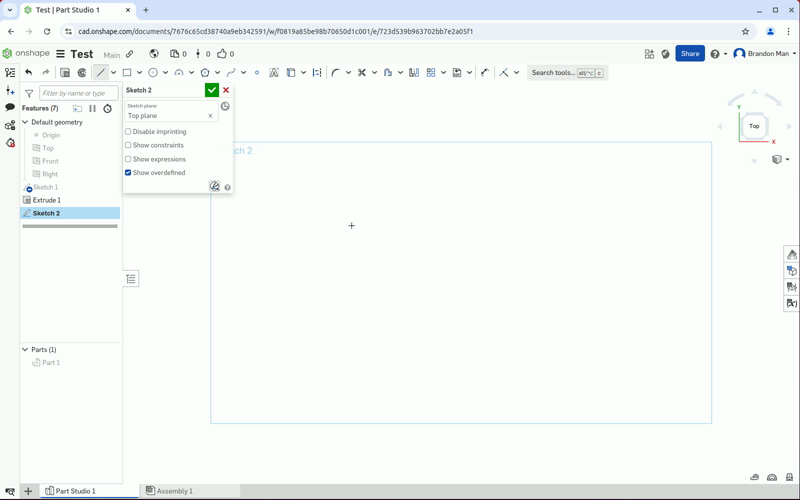
click(351, 225)
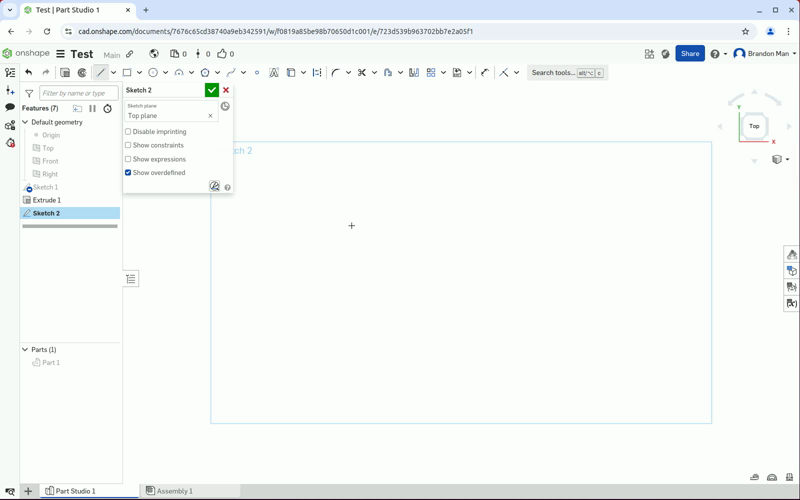
key_up(shift)
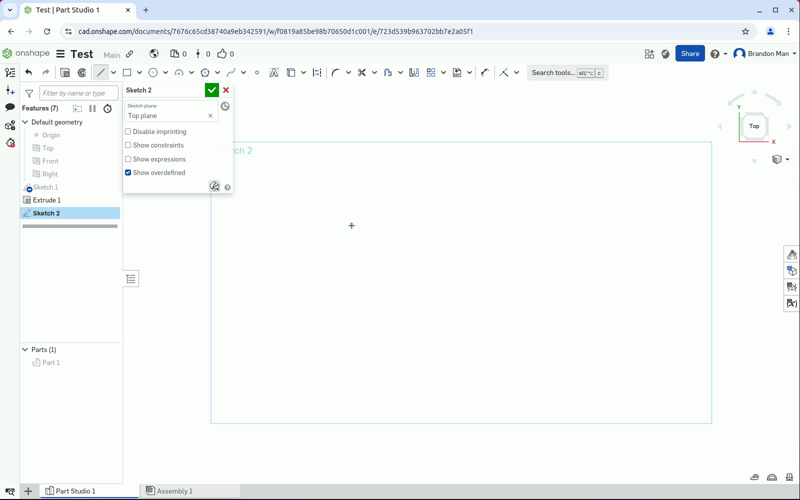
key_down(shift)
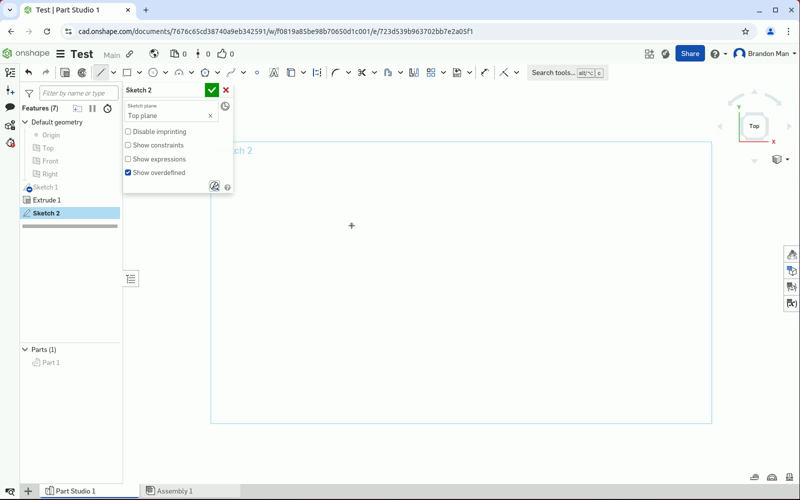
mouse_move(569, 225)
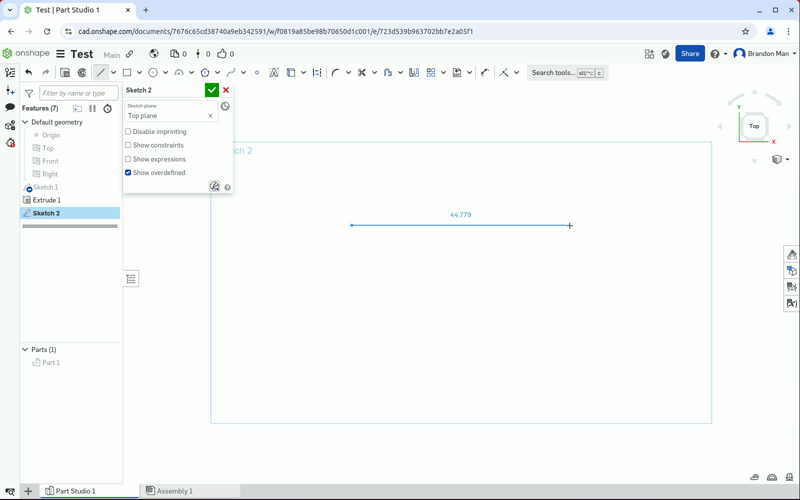
click(569, 225)
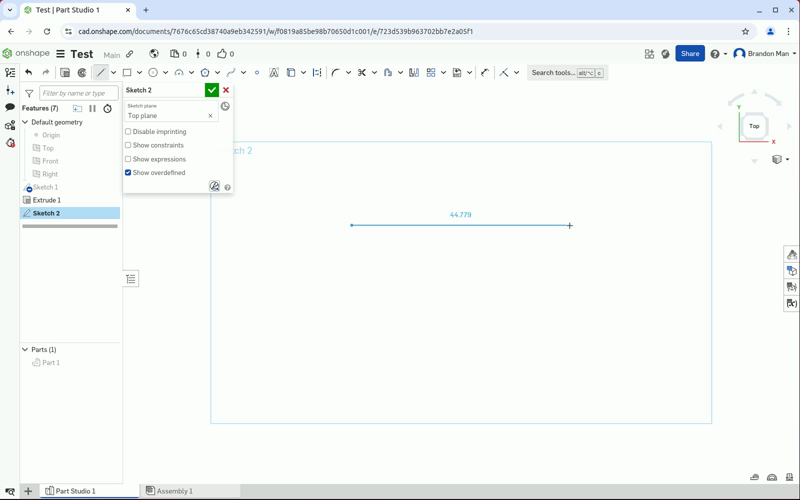
key_up(shift)
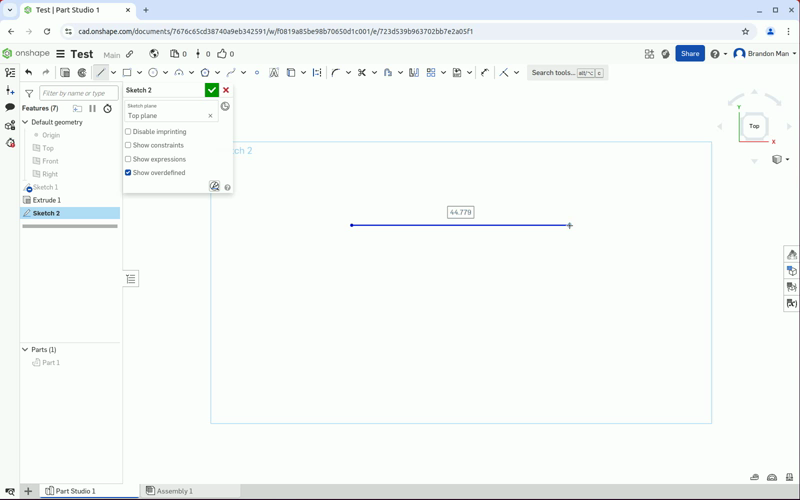
key_down(shift)
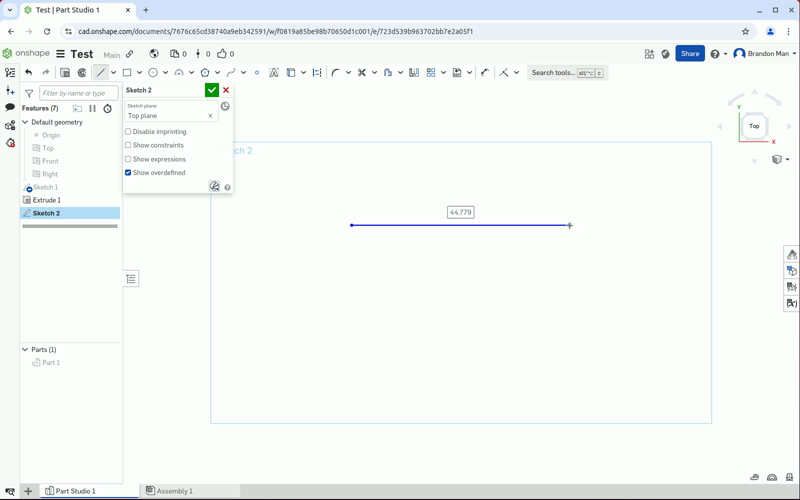
mouse_move(589, 225)
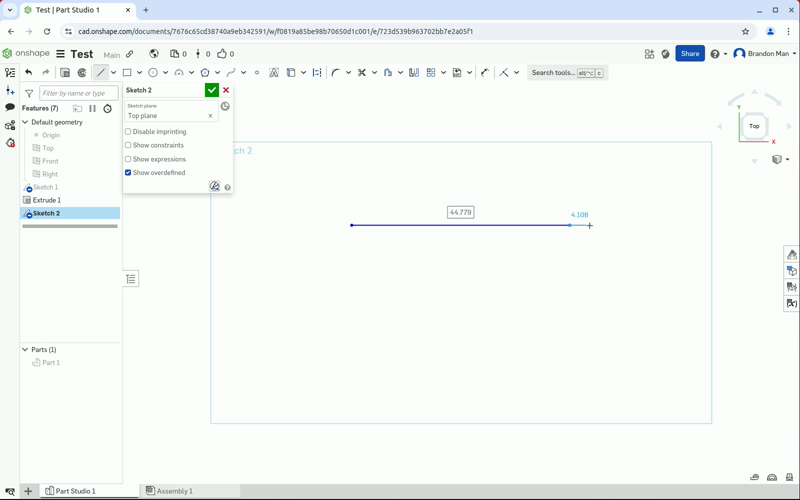
mouse_move(572, 220)
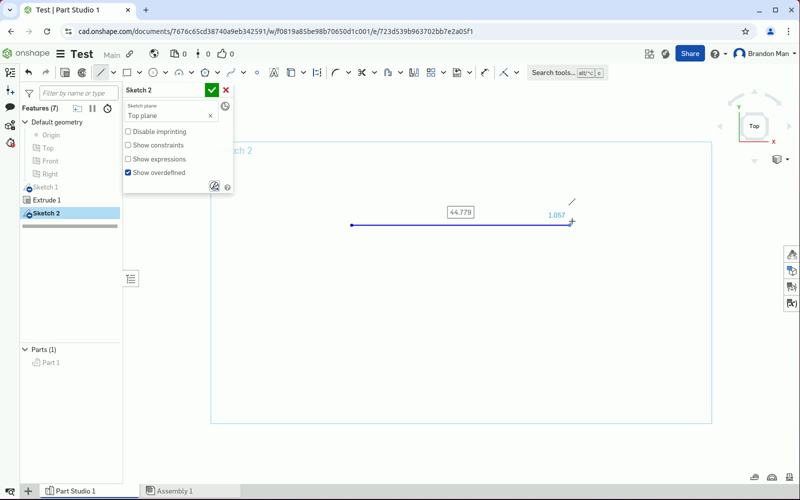
scroll(6)
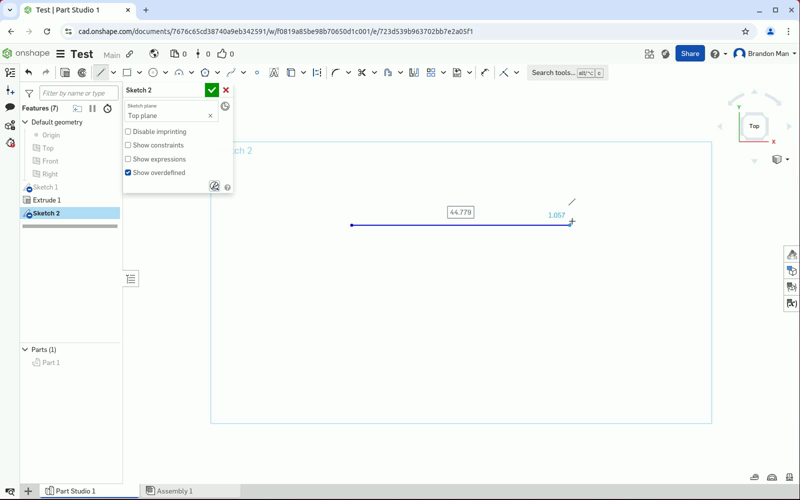
scroll(6)
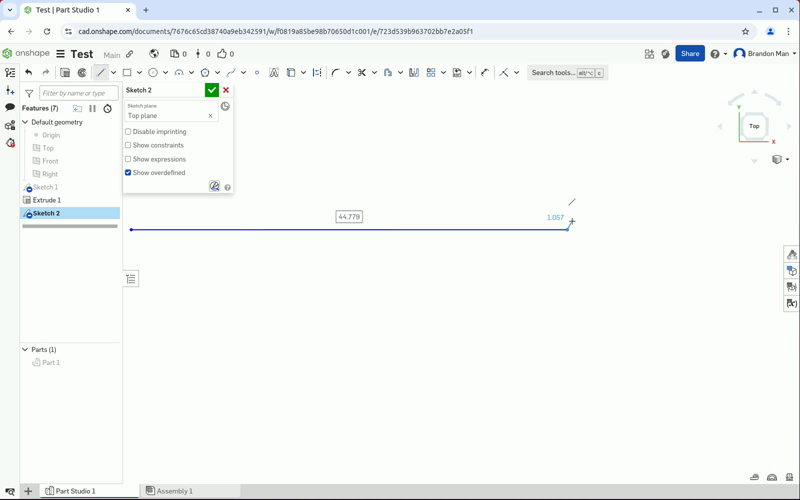
scroll(6)
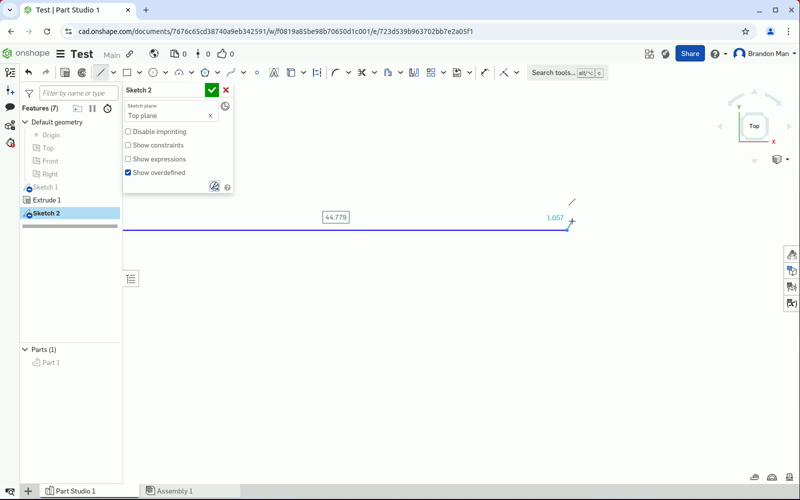
scroll(6)
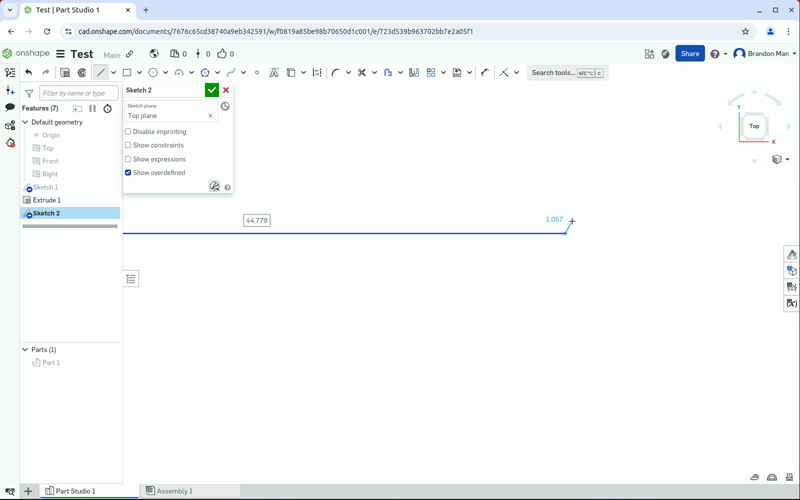
scroll(6)
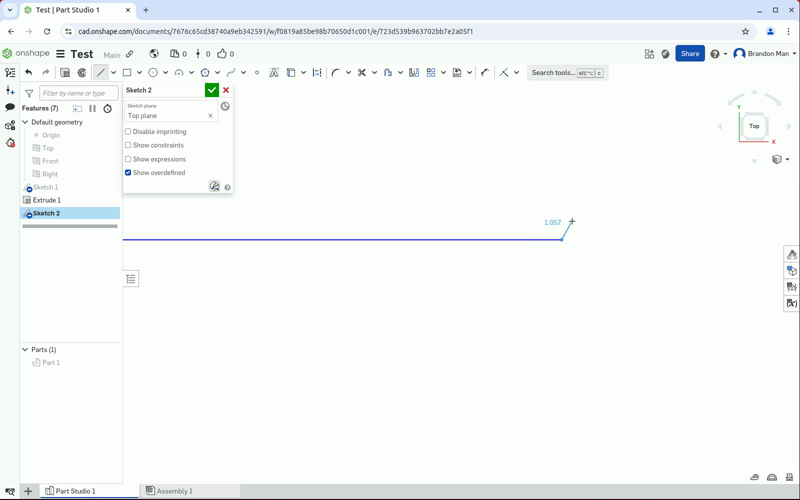
scroll(6)
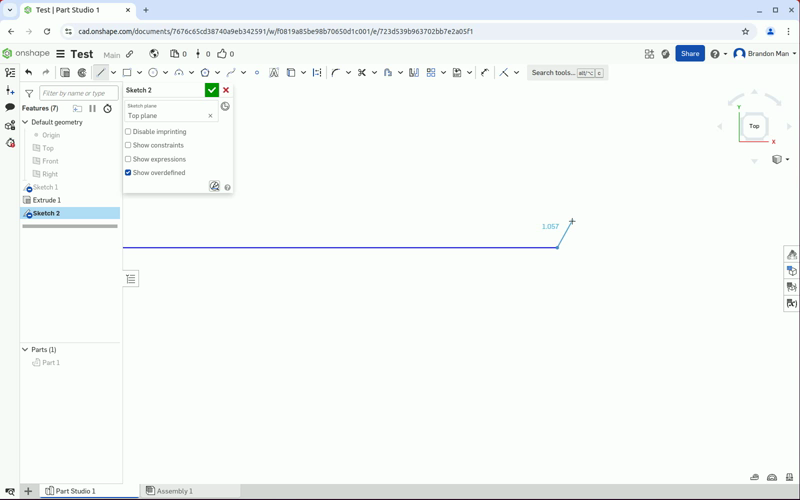
scroll(6)
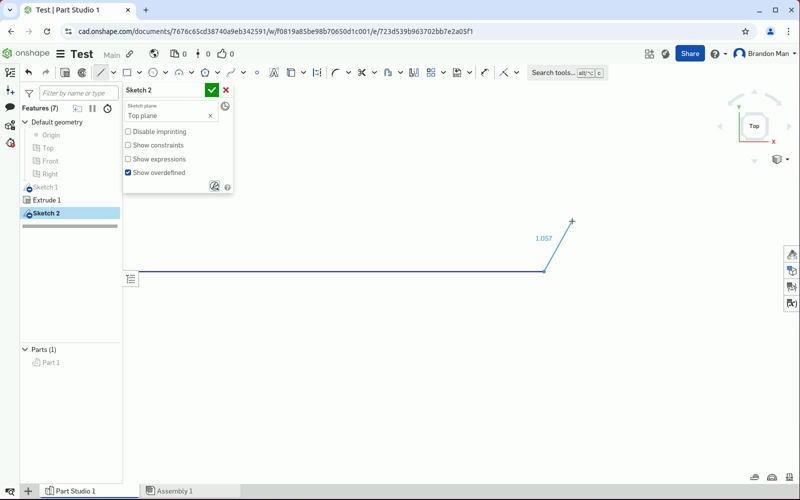
click(572, 220)
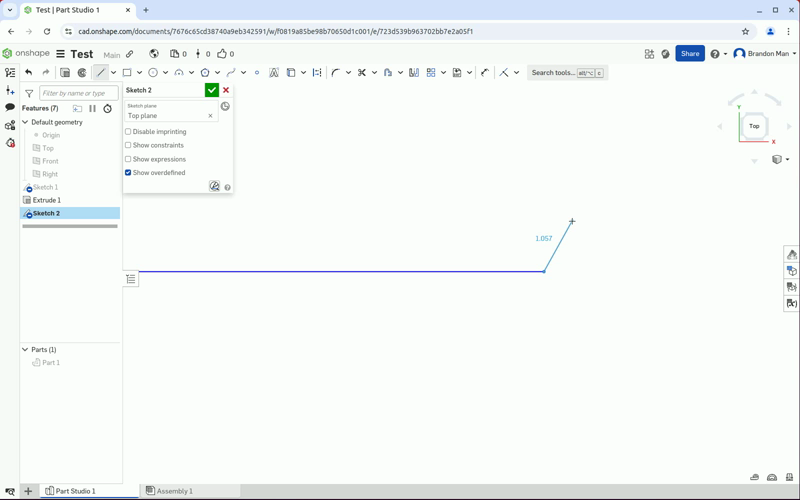
scroll(-6)
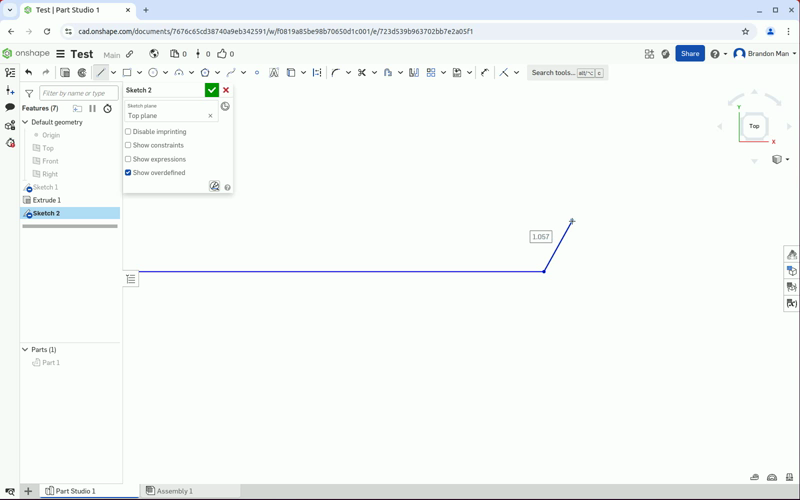
scroll(-6)
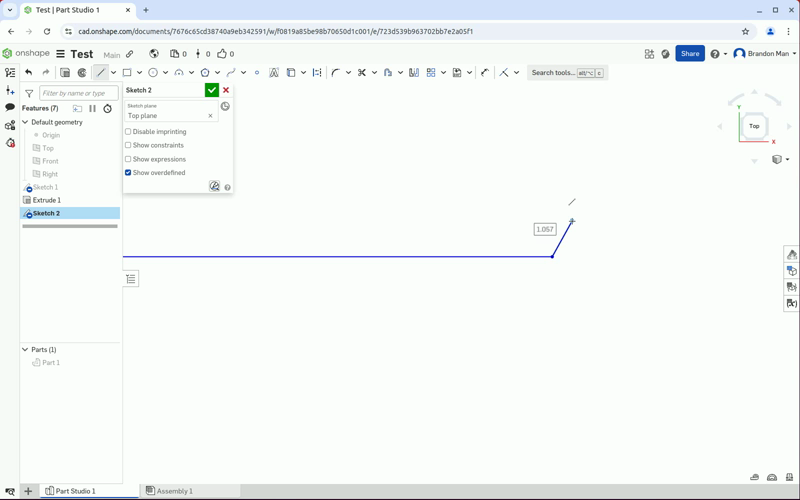
scroll(-6)
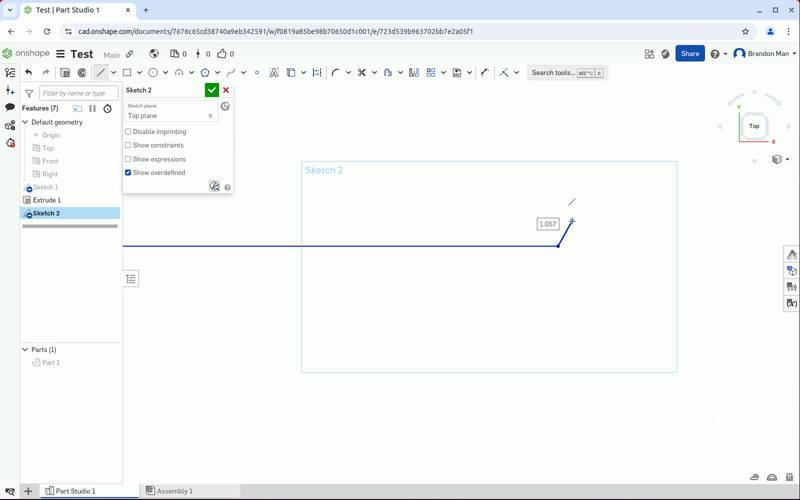
scroll(-6)
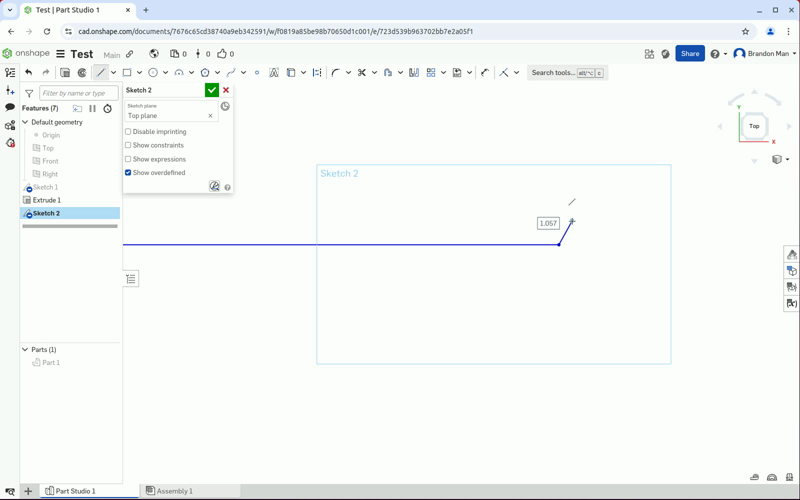
scroll(-6)
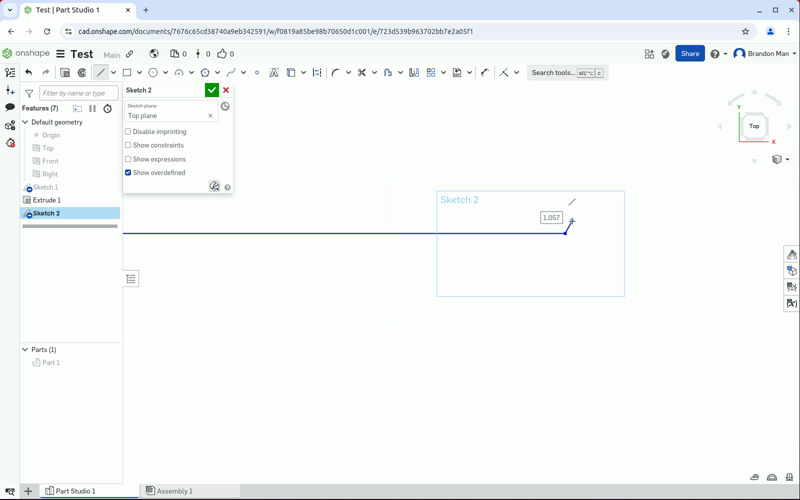
scroll(-6)
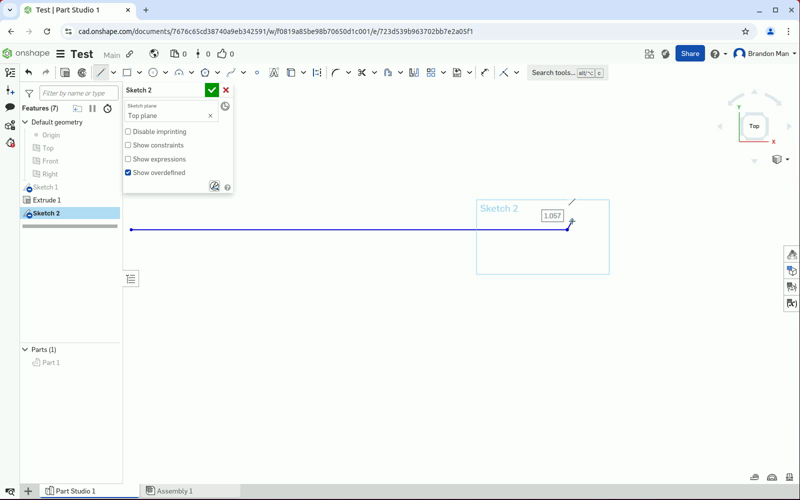
scroll(-6)
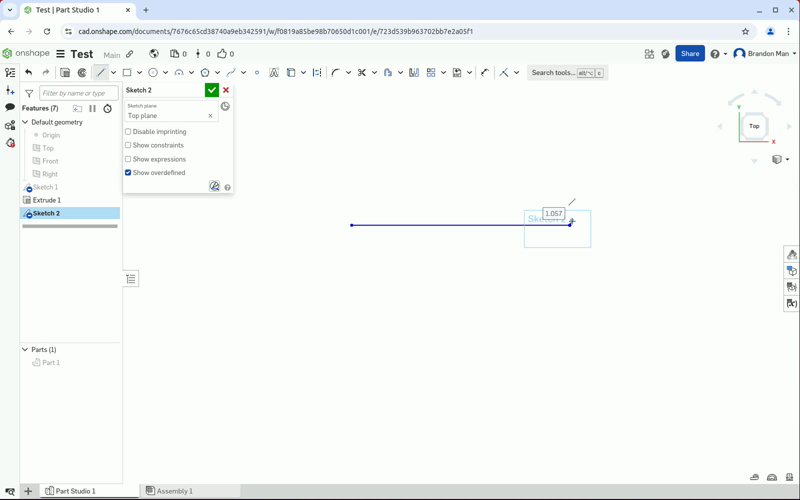
key_up(shift)
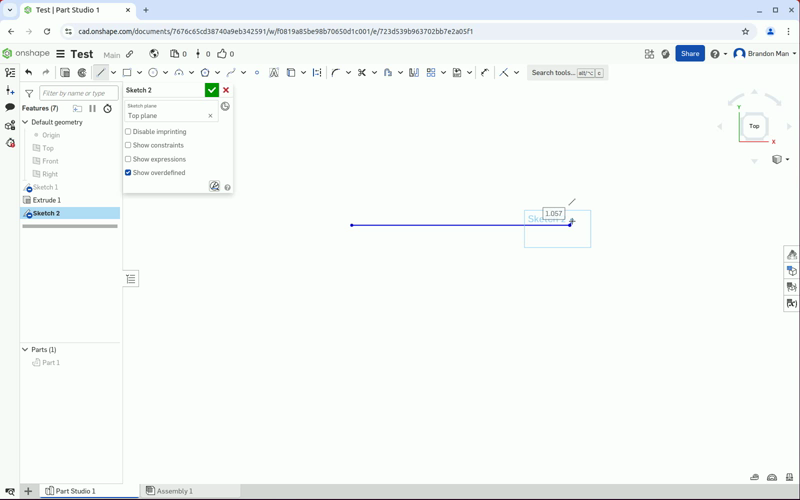
key_down(shift)
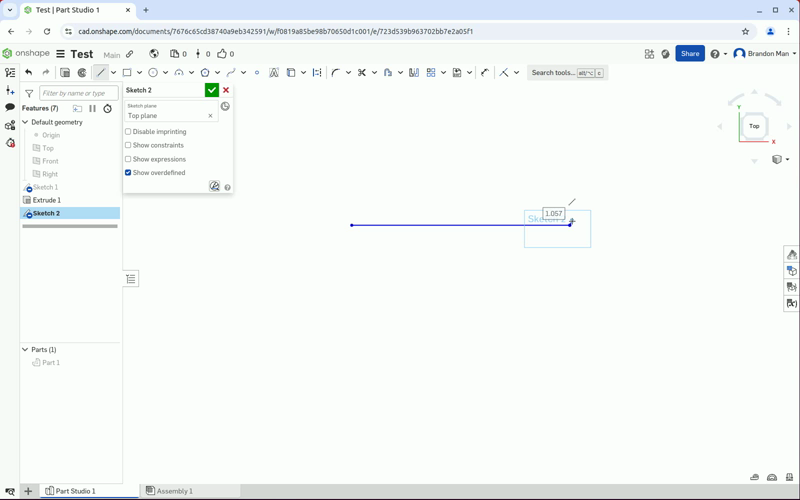
mouse_move(589, 220)
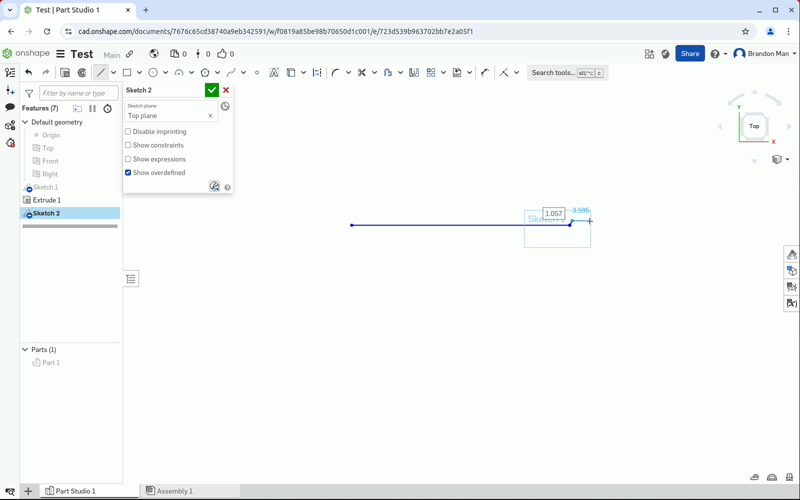
mouse_move(567, 218)
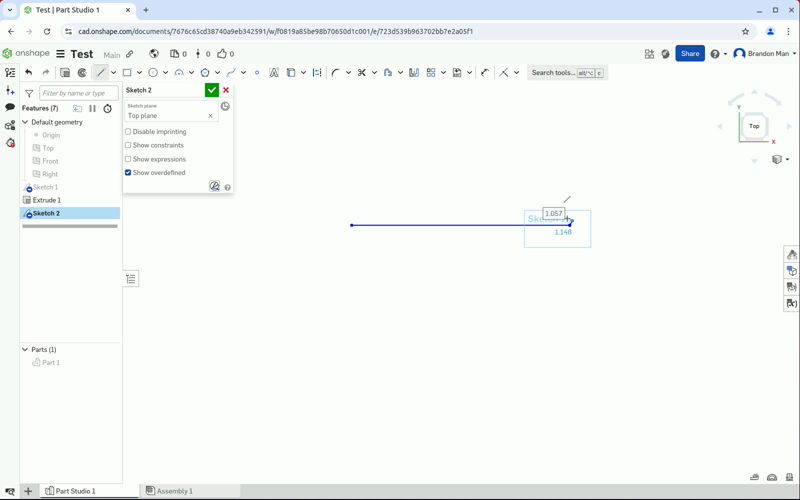
scroll(6)
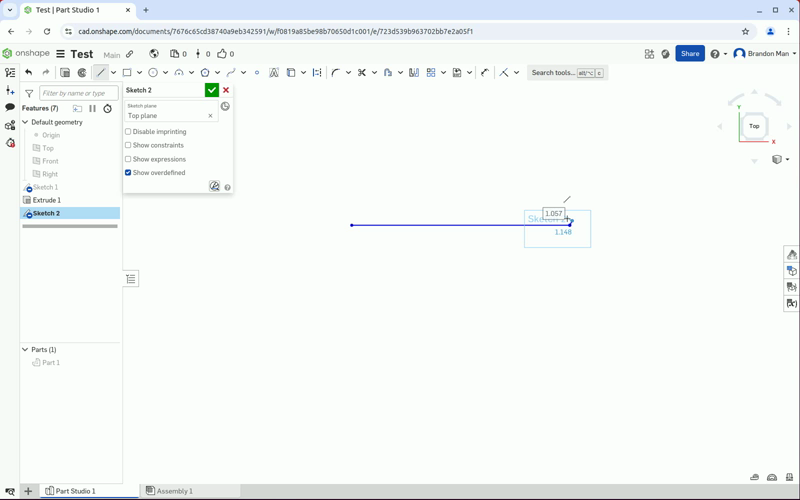
scroll(6)
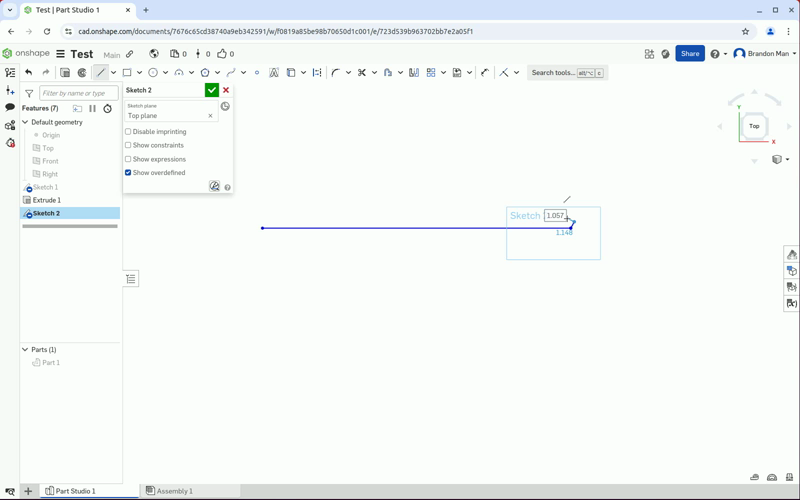
scroll(6)
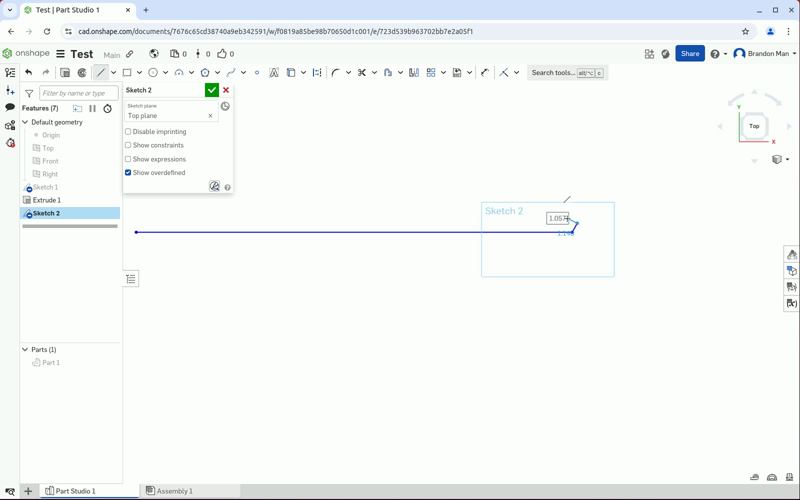
scroll(6)
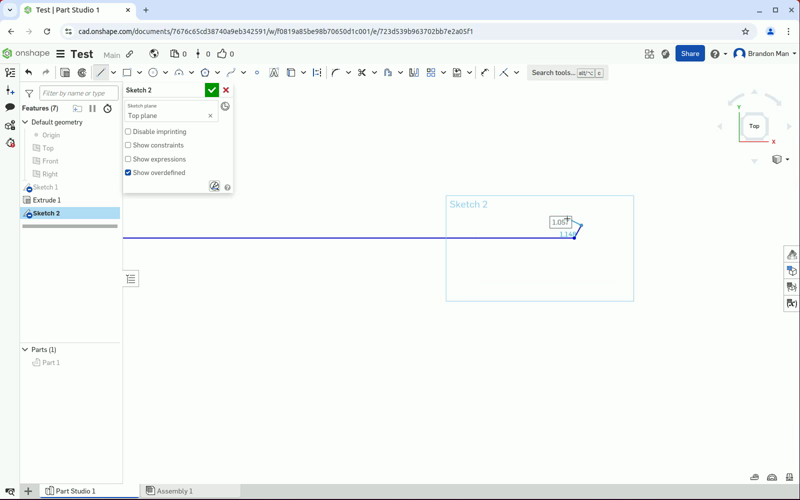
scroll(6)
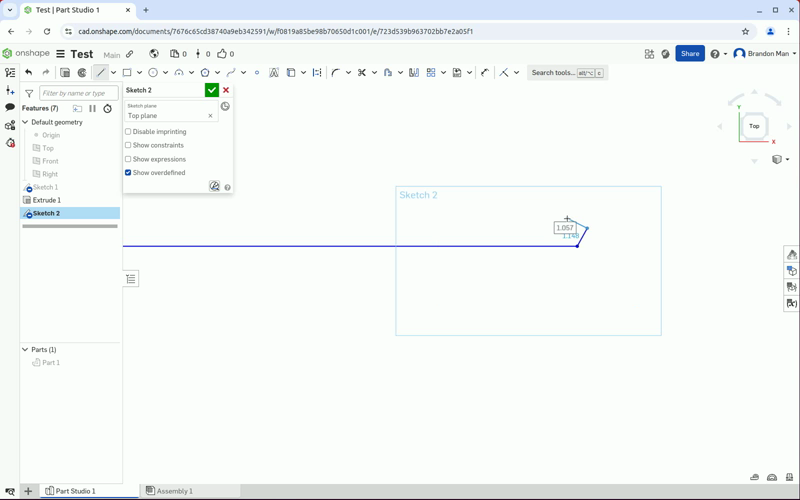
scroll(6)
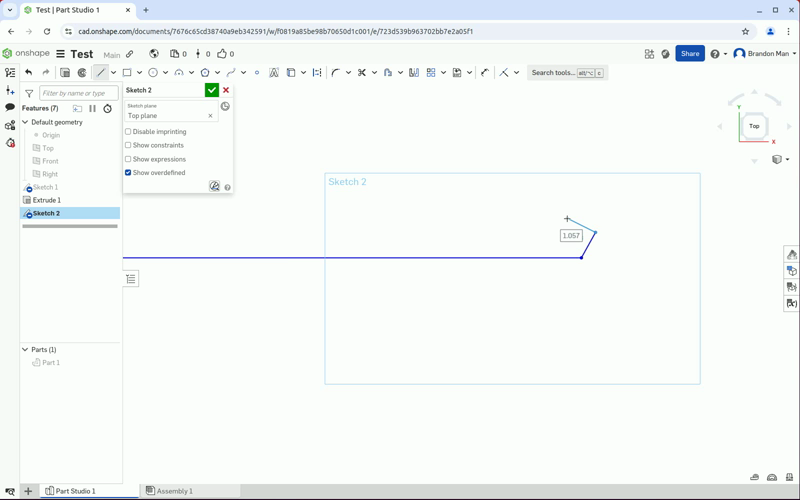
scroll(6)
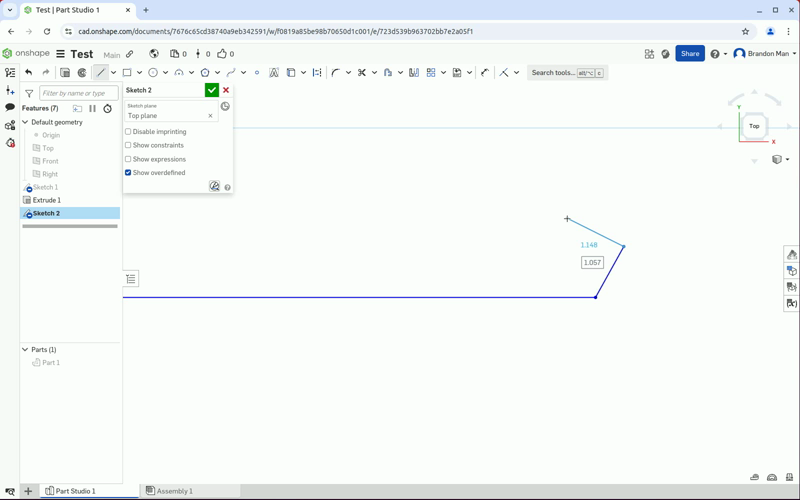
click(567, 218)
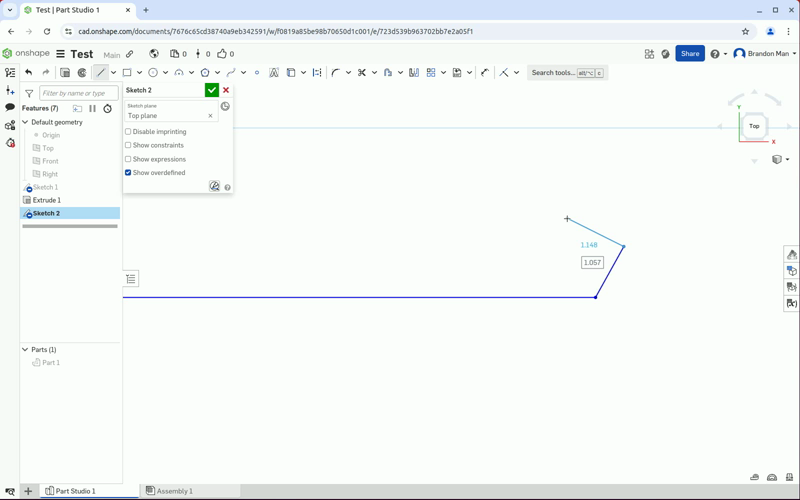
scroll(-6)
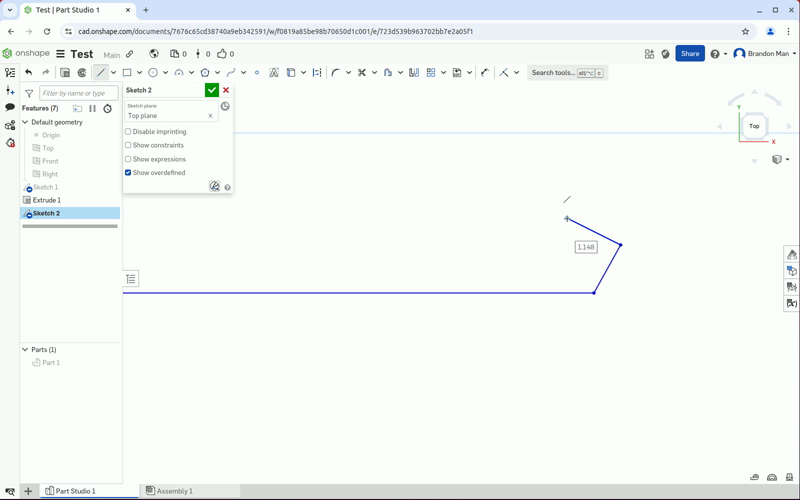
scroll(-6)
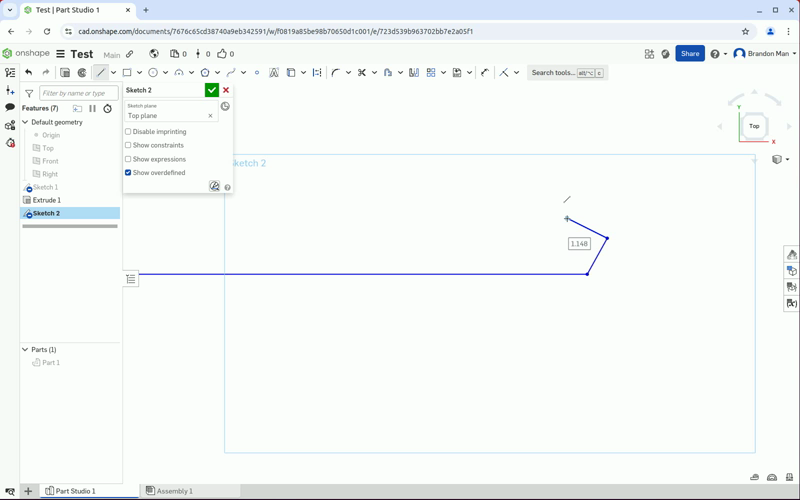
scroll(-6)
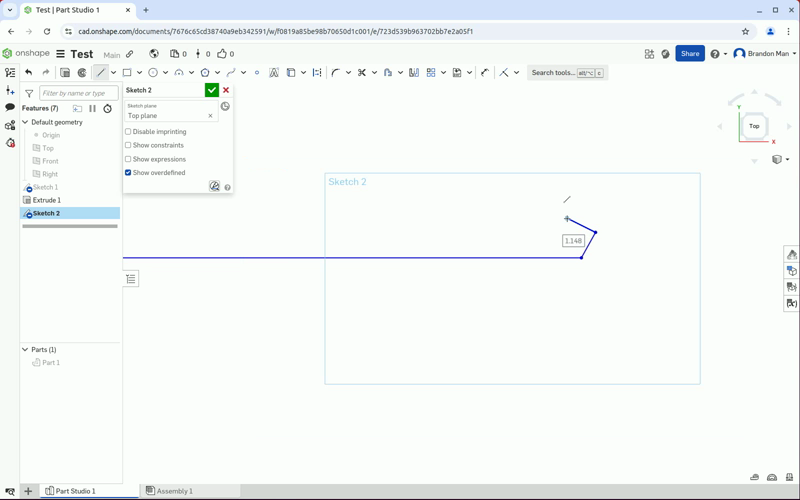
scroll(-6)
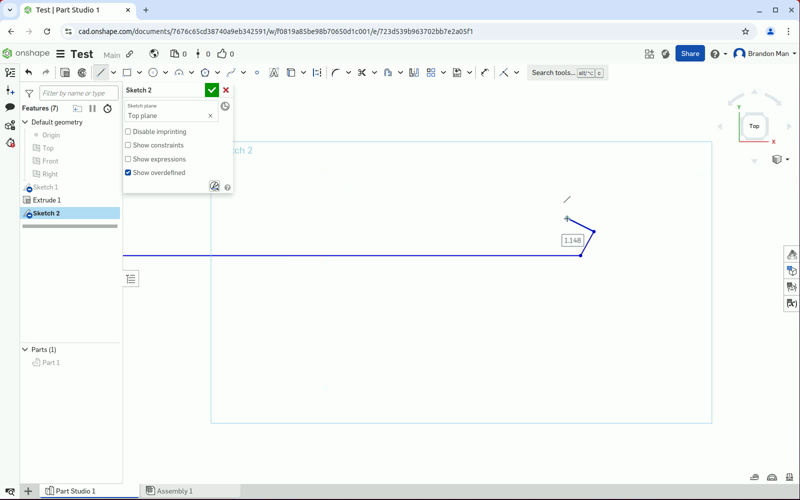
scroll(-6)
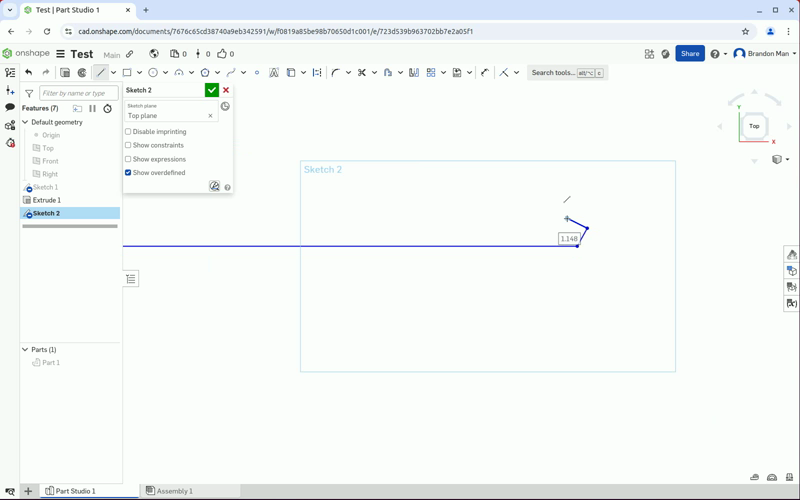
scroll(-6)
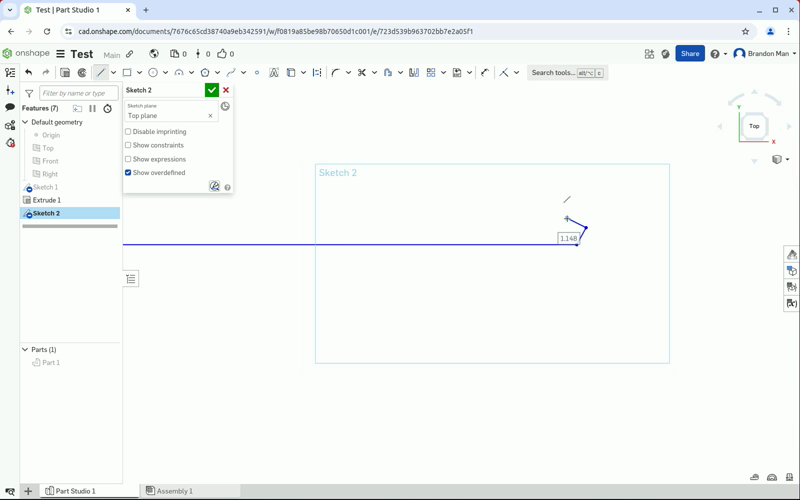
scroll(-6)
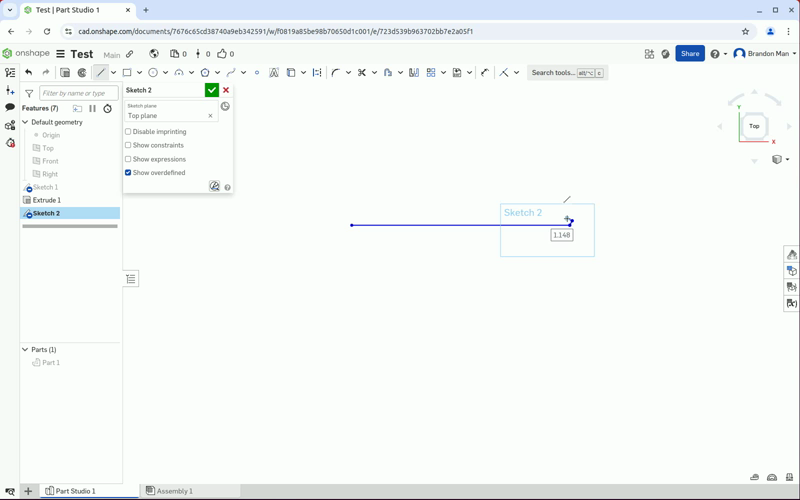
key_up(shift)
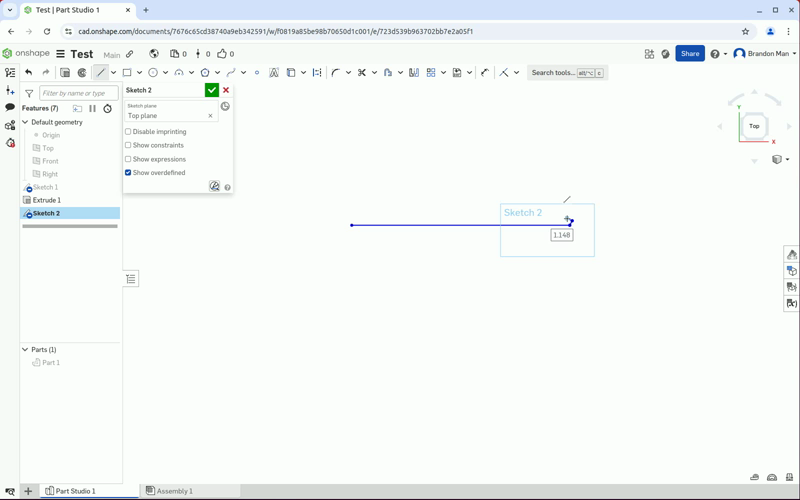
key_down(shift)
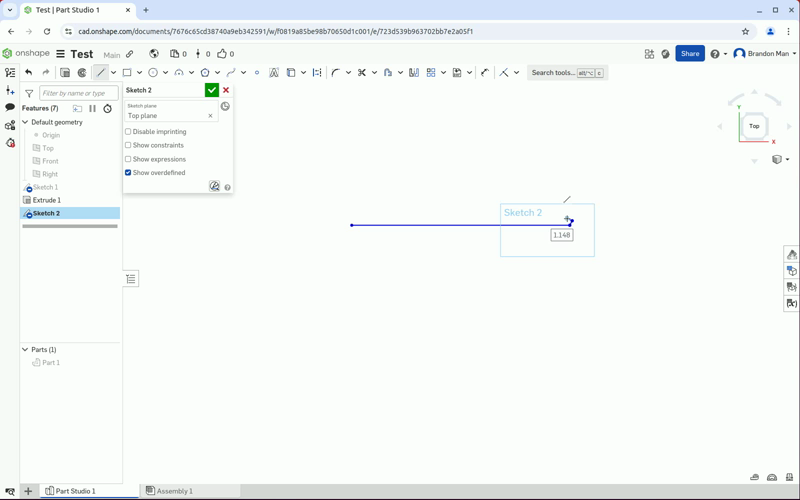
mouse_move(351, 225)
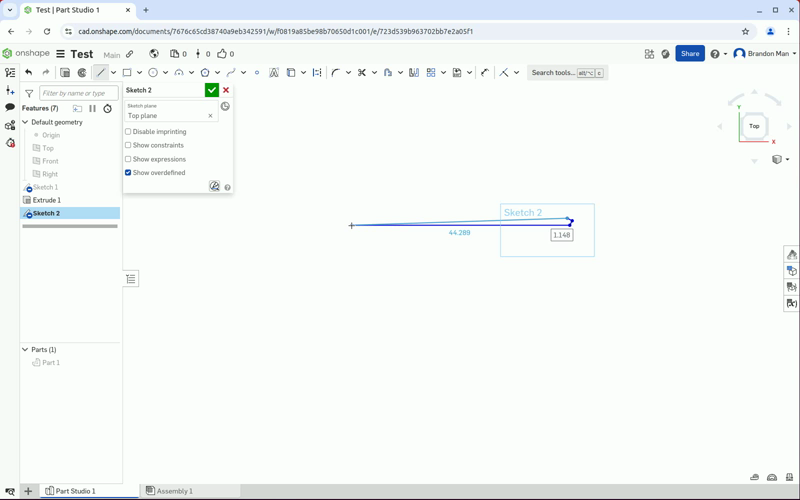
key_up(shift)
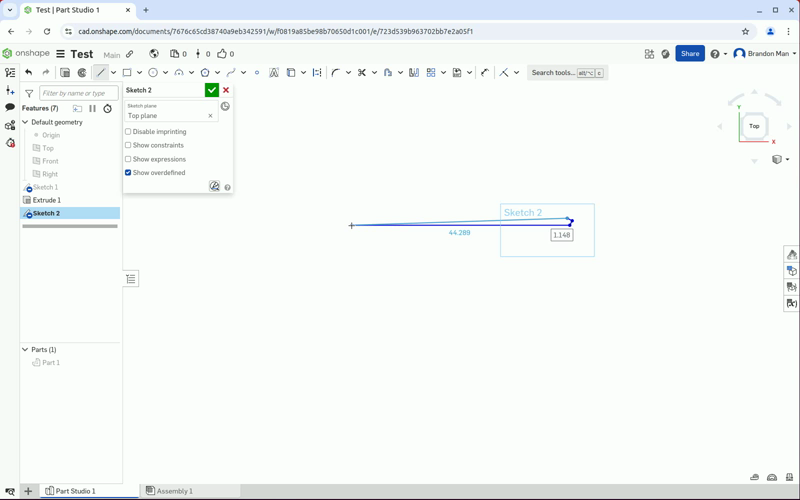
click(351, 225)
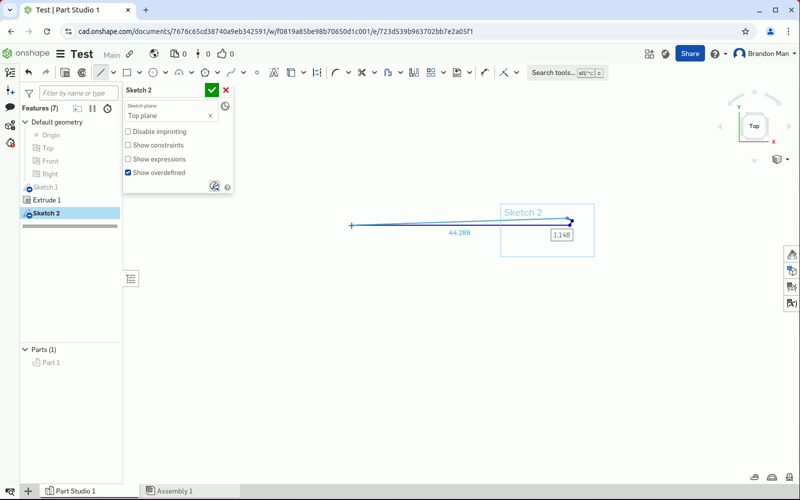
key(esc)
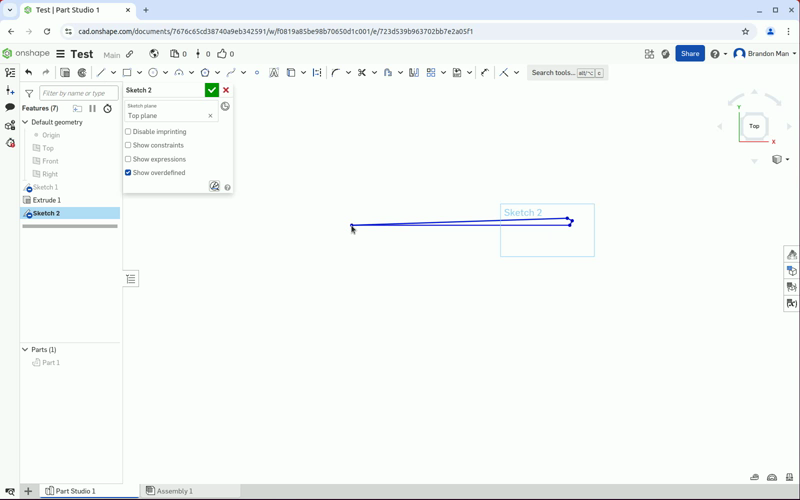
mouse_move(510, 223)
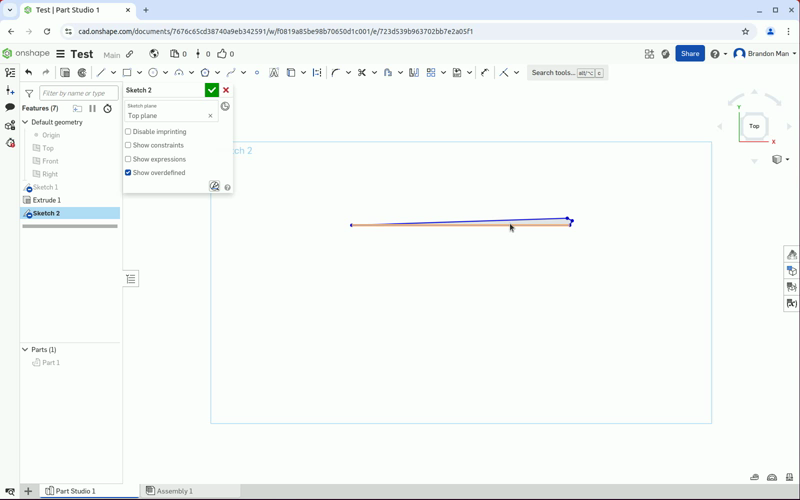
scroll(6)
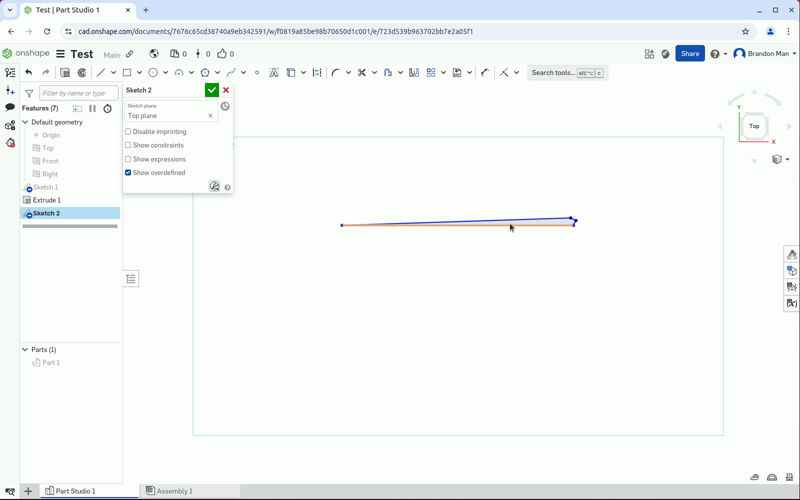
scroll(6)
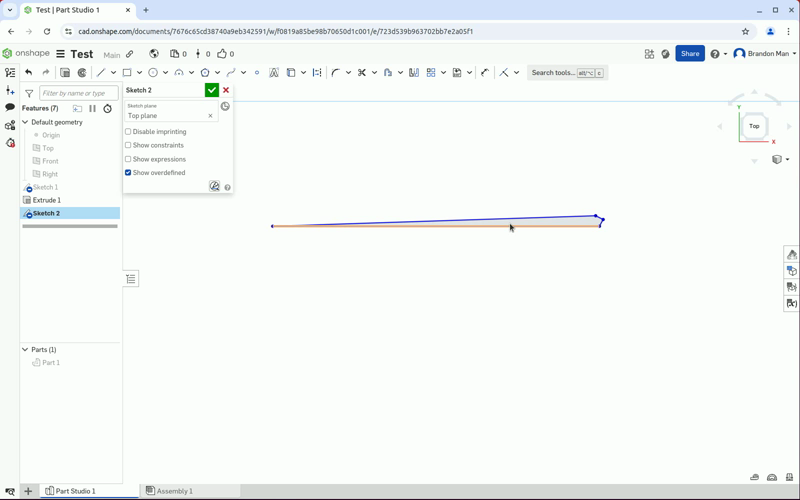
scroll(6)
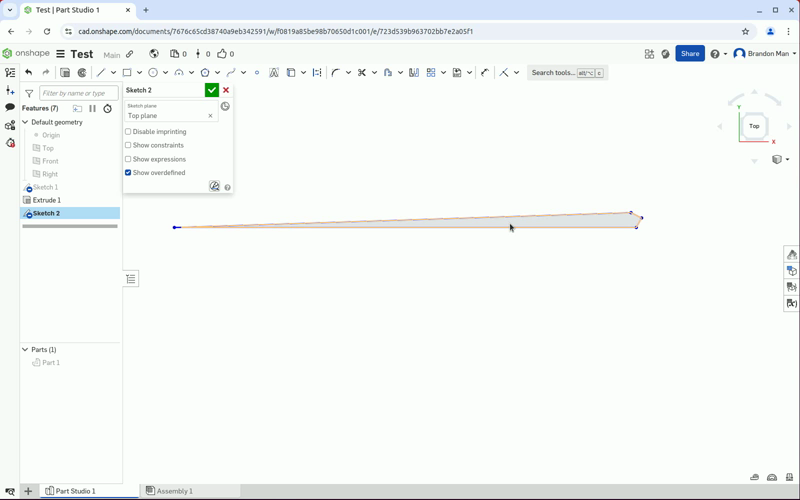
scroll(6)
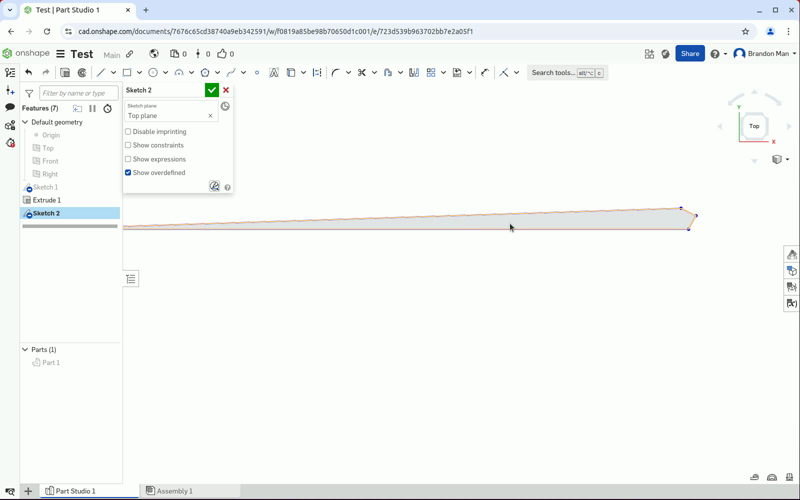
scroll(6)
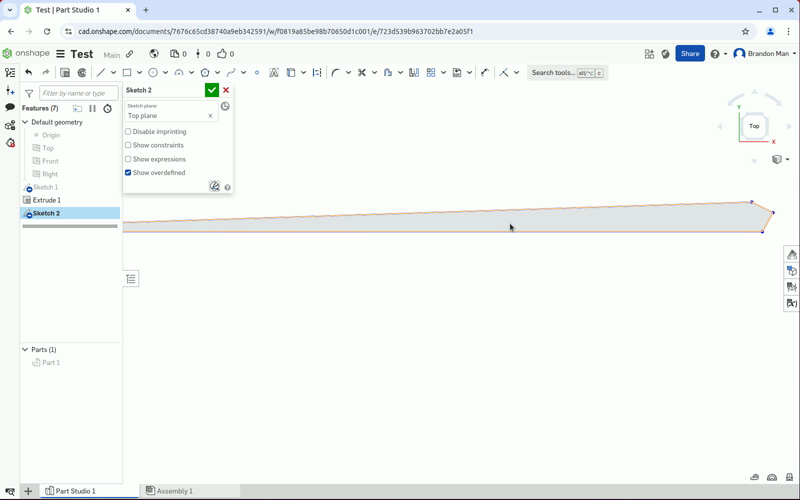
scroll(6)
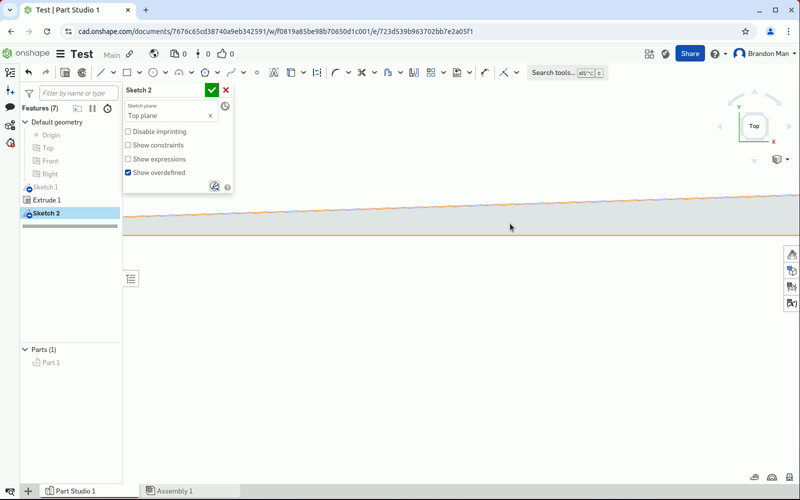
scroll(6)
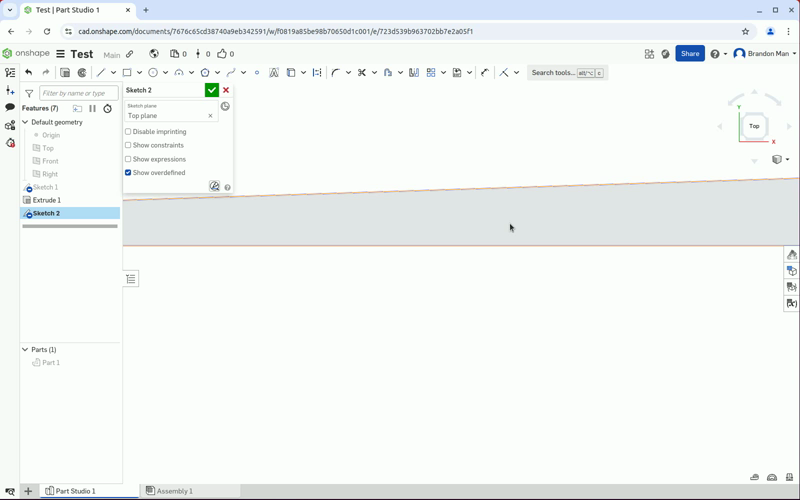
click(510, 223)
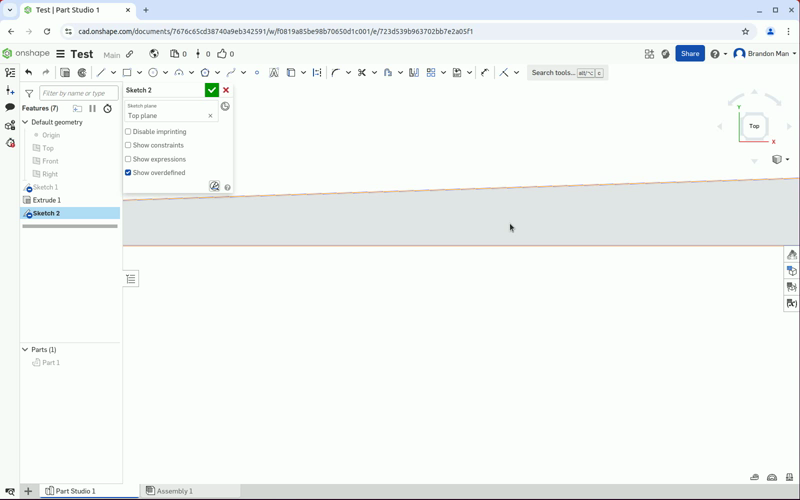
scroll(-6)
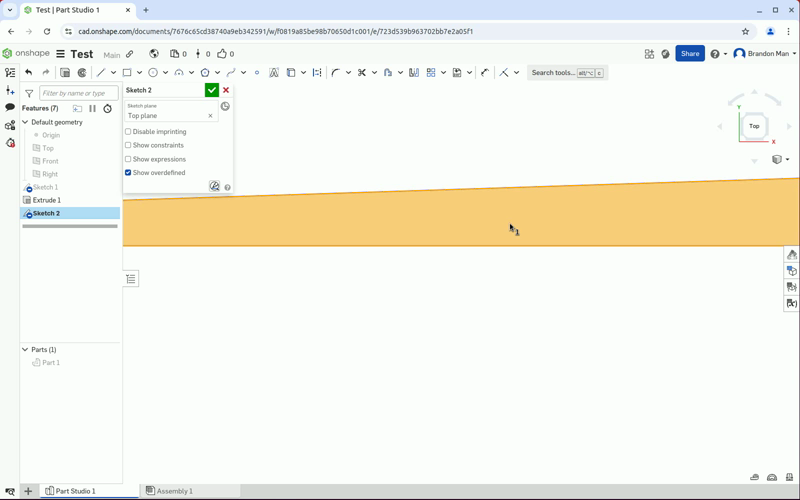
scroll(-6)
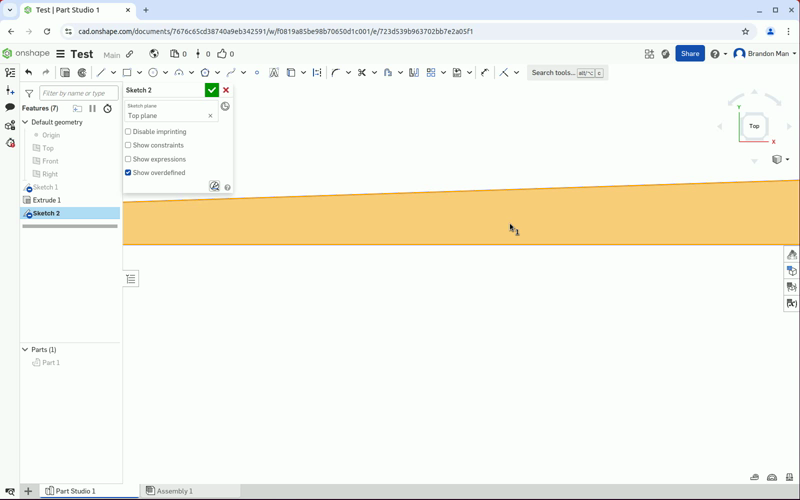
scroll(-6)
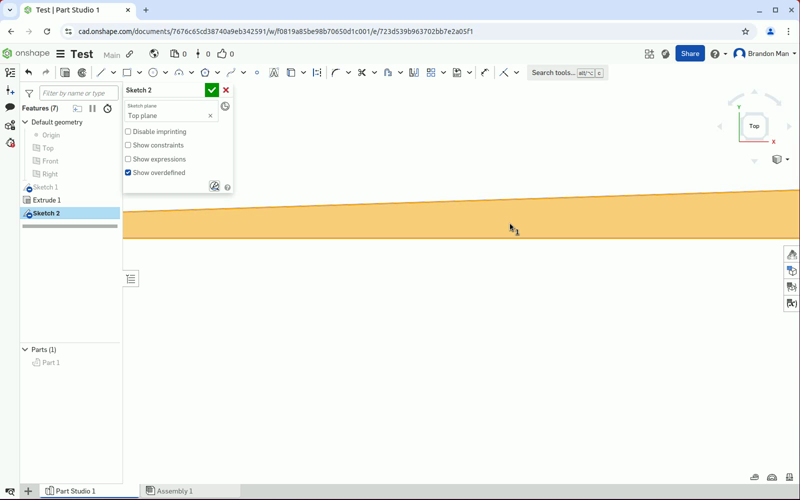
scroll(-6)
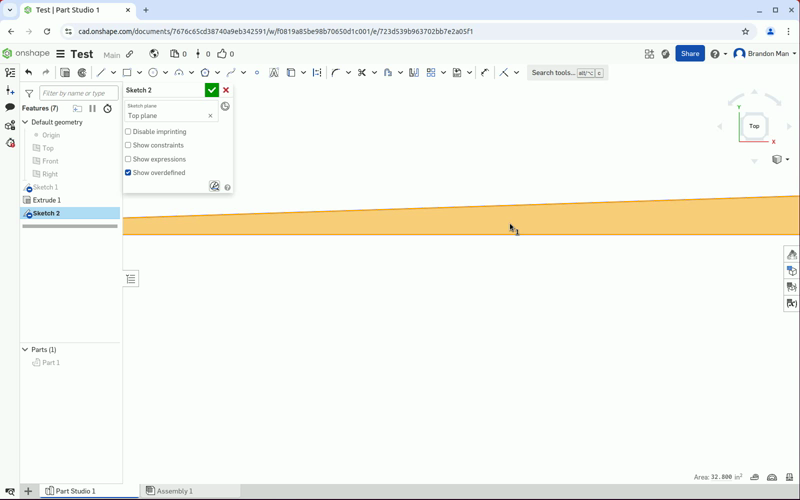
scroll(-6)
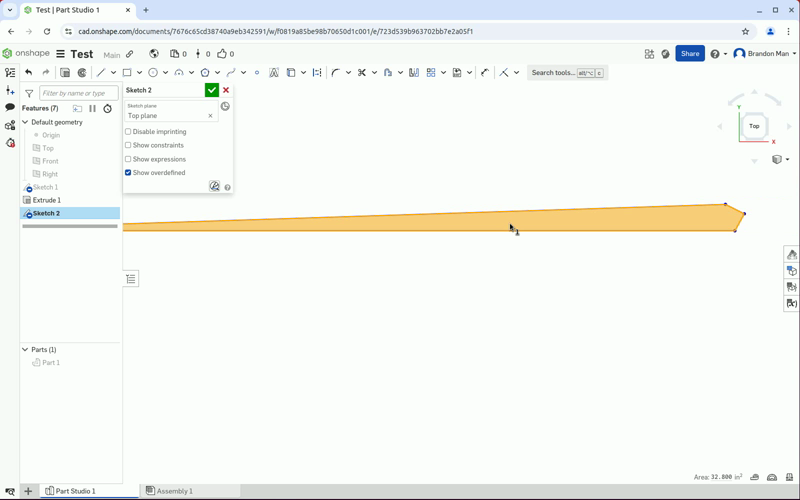
scroll(-6)
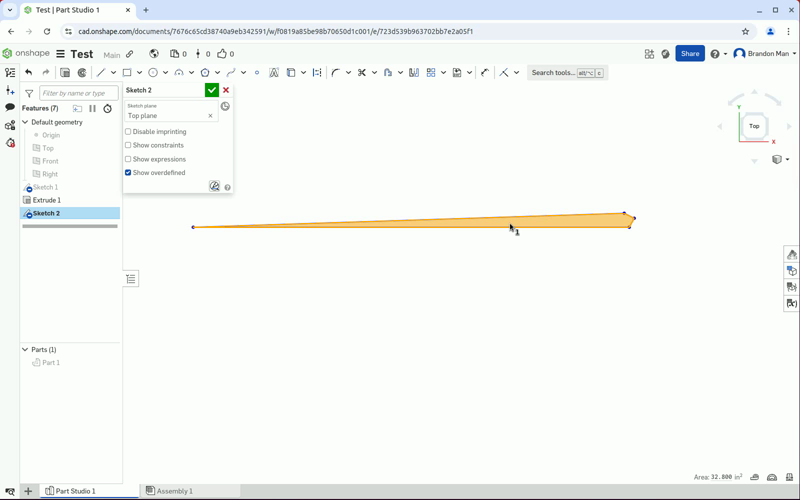
scroll(-6)
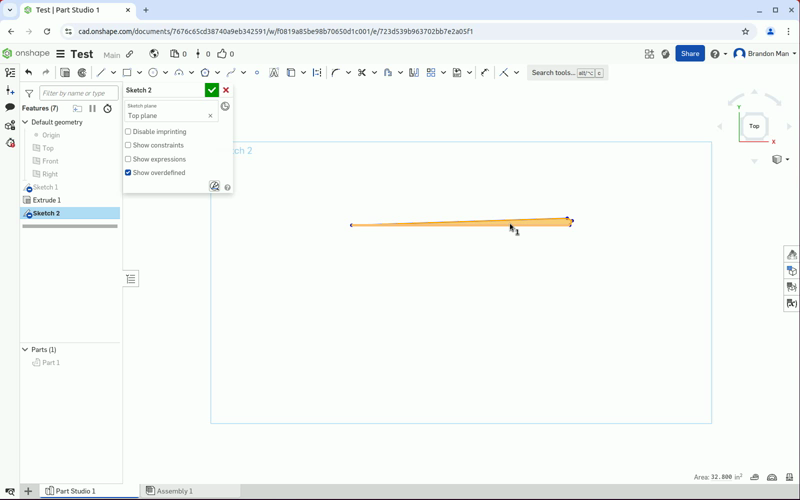
mouse_move(73, 352)
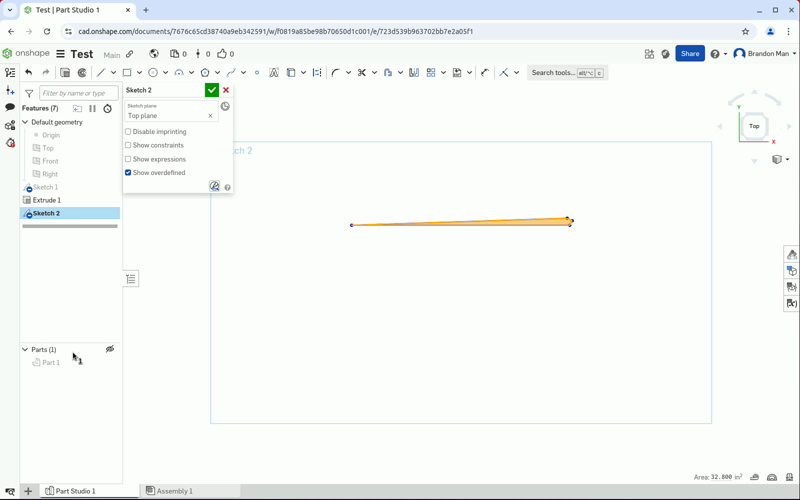
key(shift+y)
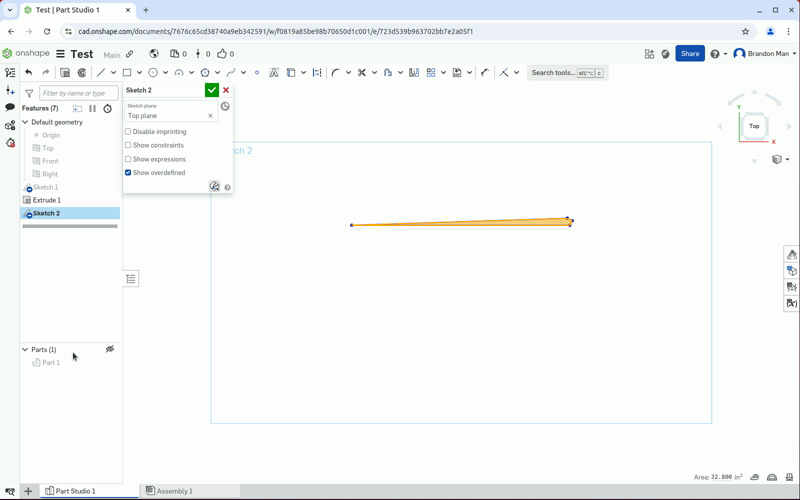
key(shift+e)
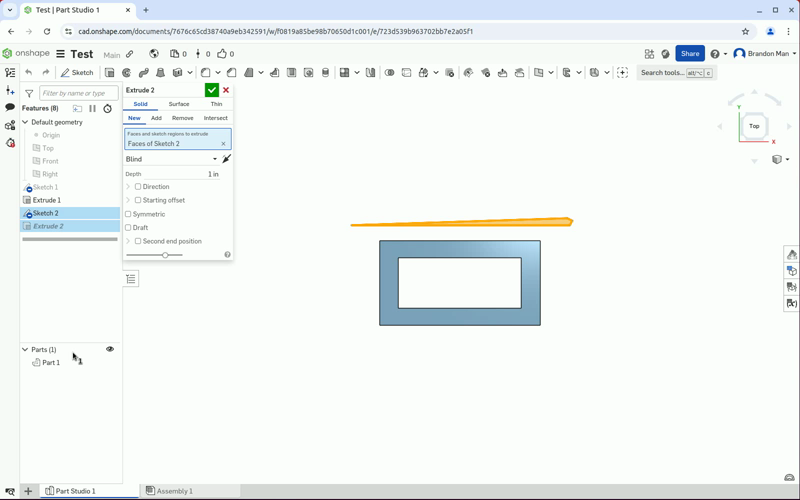
mouse_move(143, 106)
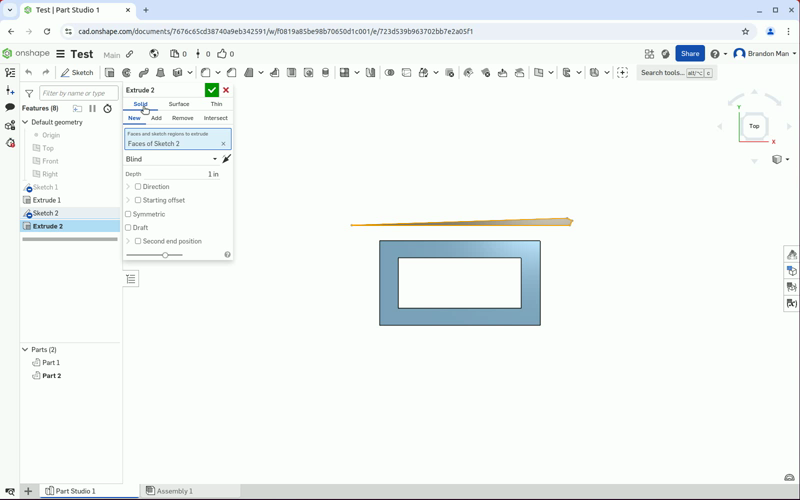
click(143, 106)
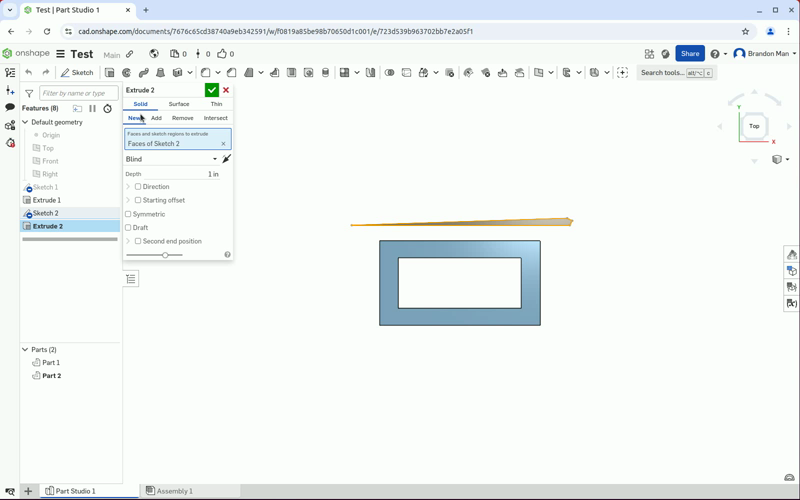
mouse_move(137, 120)
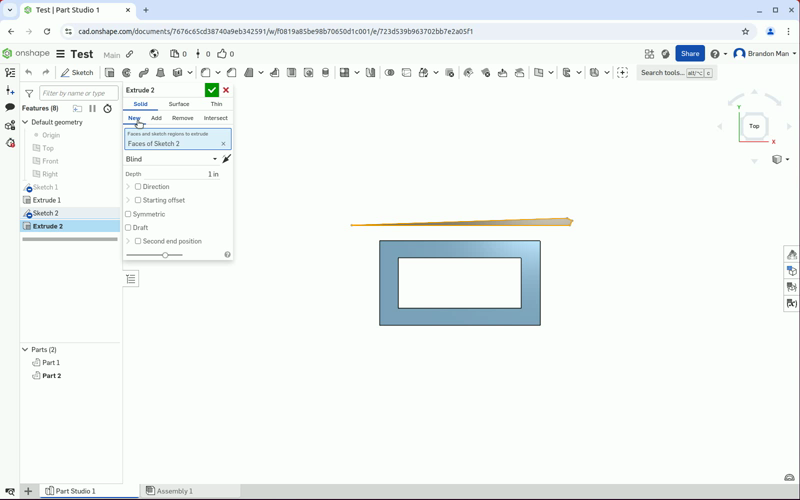
click(137, 120)
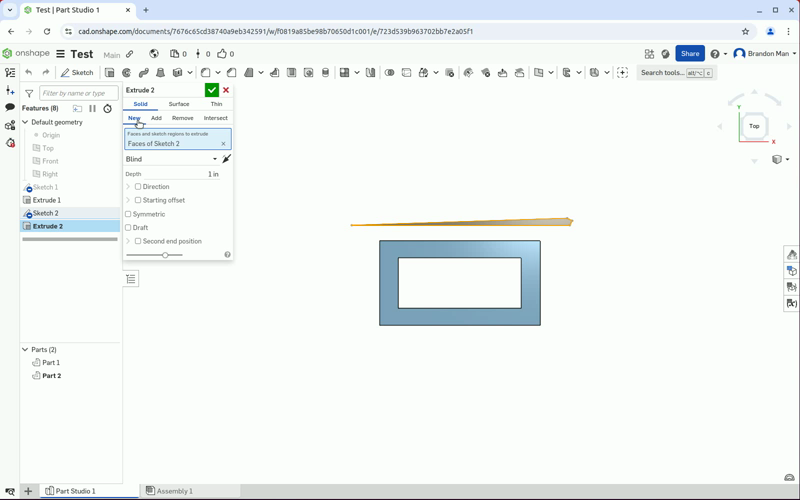
key(tab, 4)
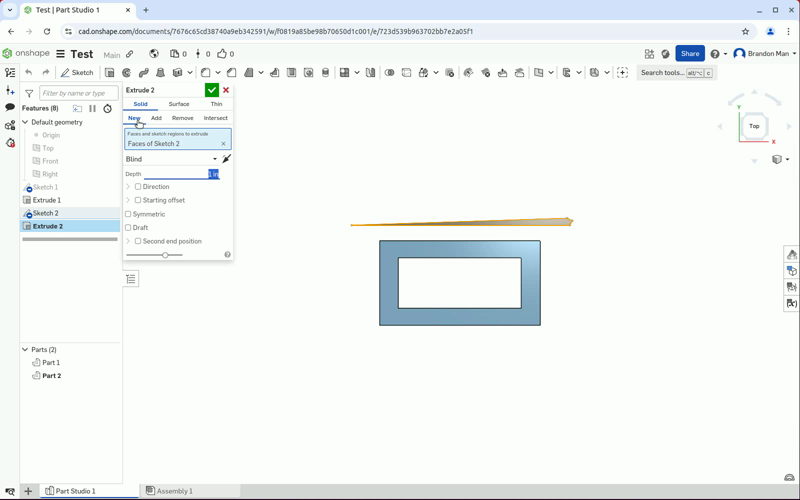
text(2.648)
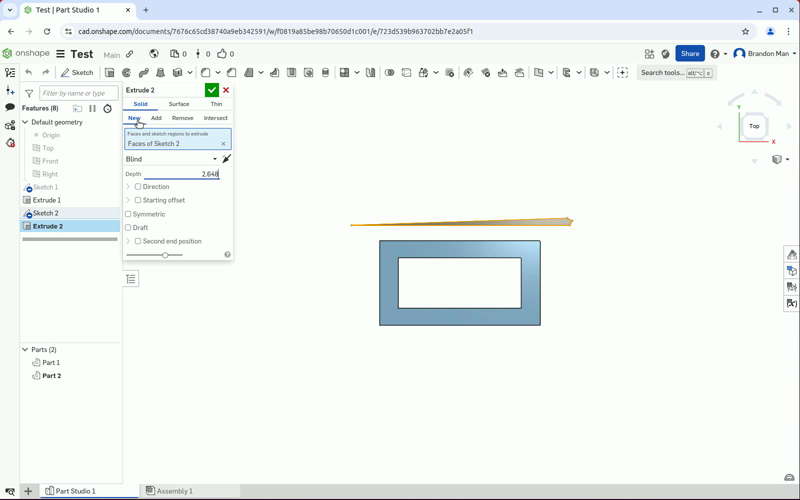
key(enter)
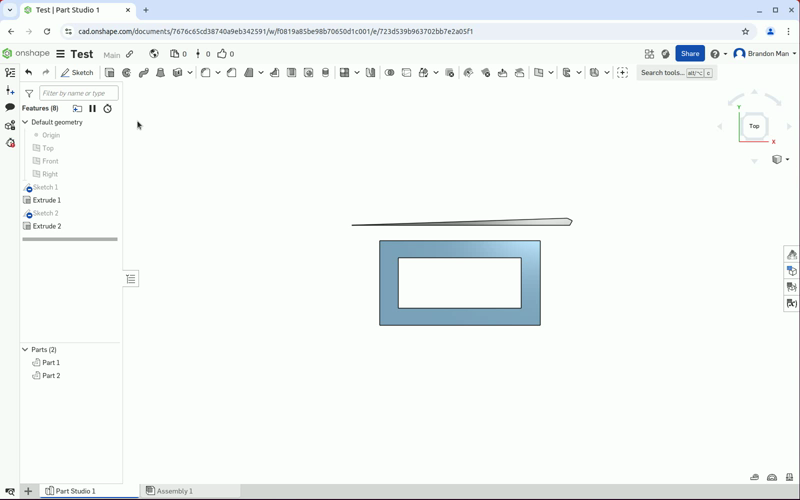
key(shift+h)
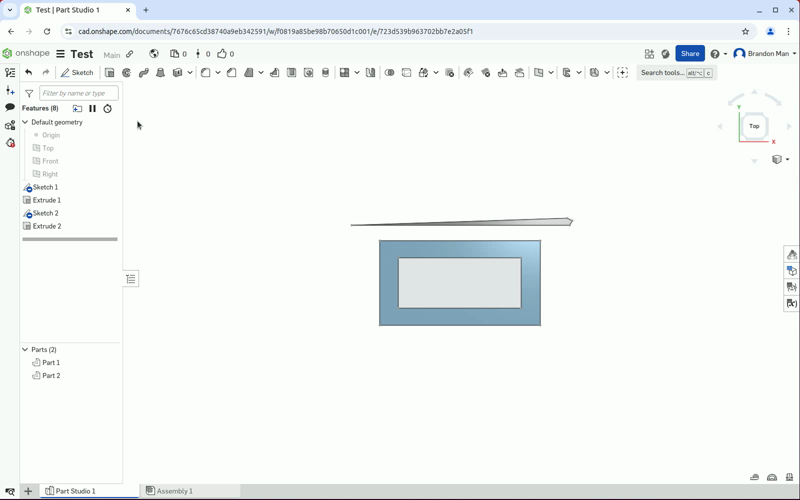
key(shift+h)
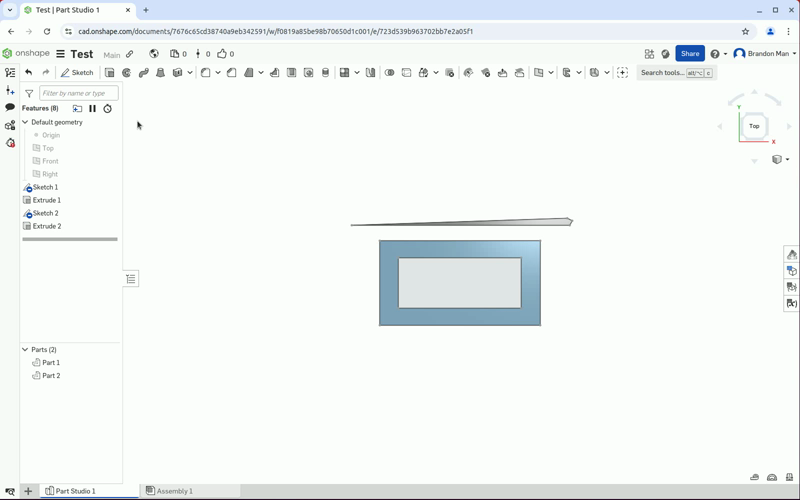
key(shift+7)
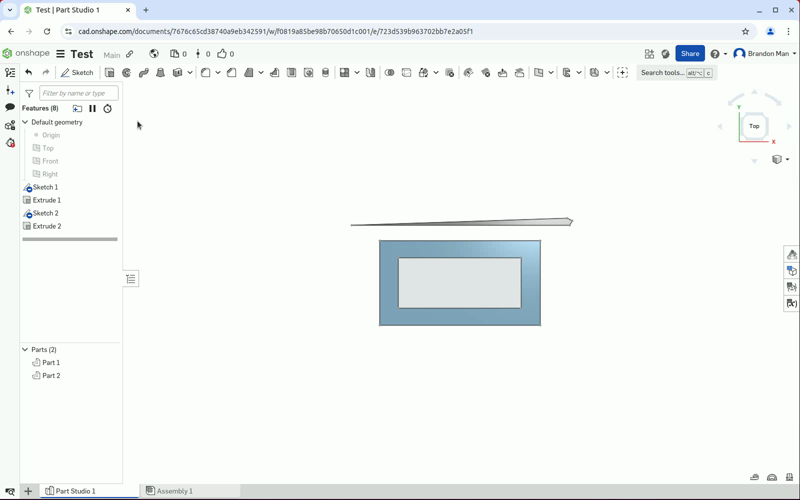
key(up, 3)
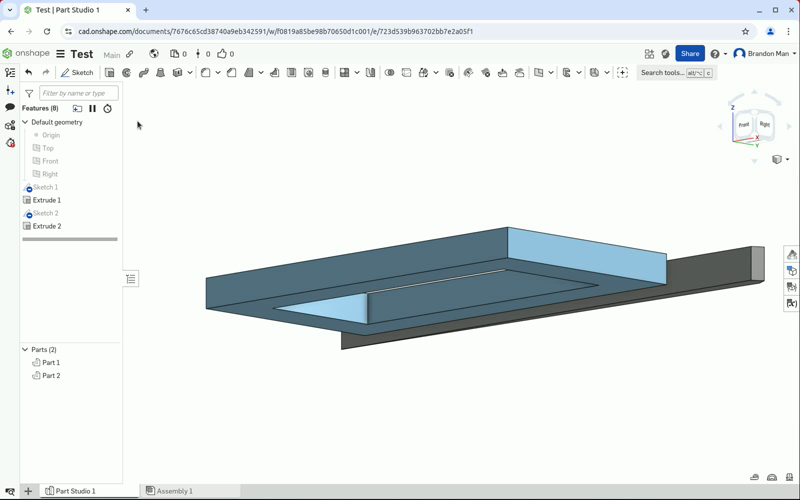
key(left, 3)
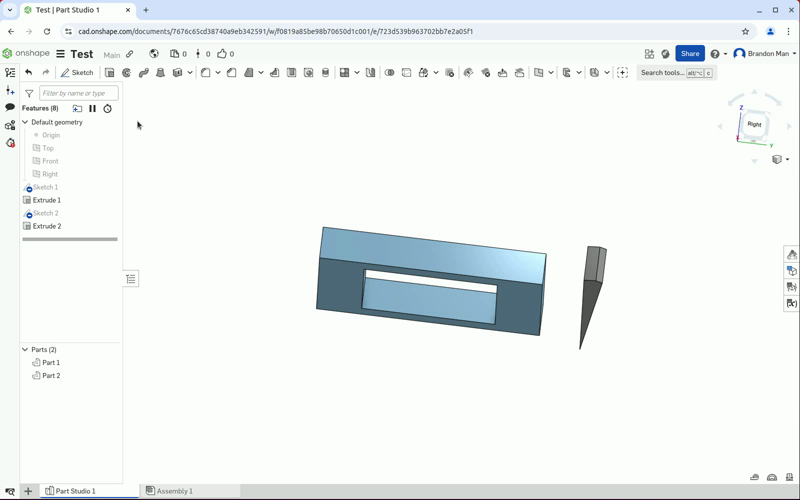
key(right, 3)
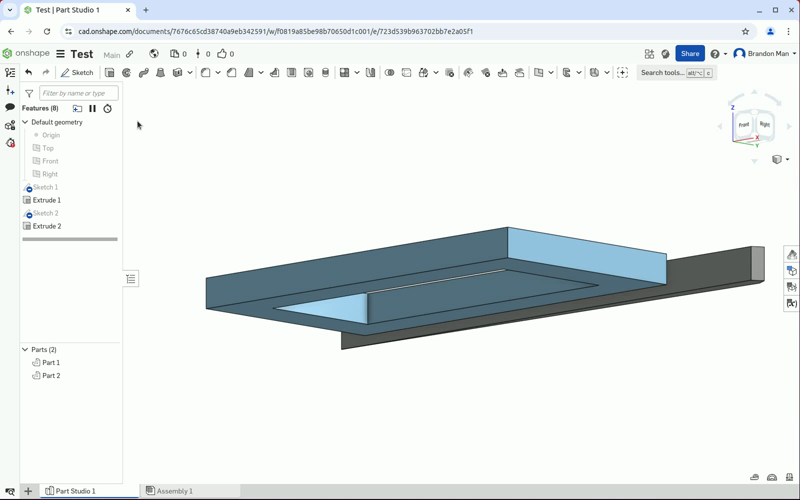
key(down, 3)
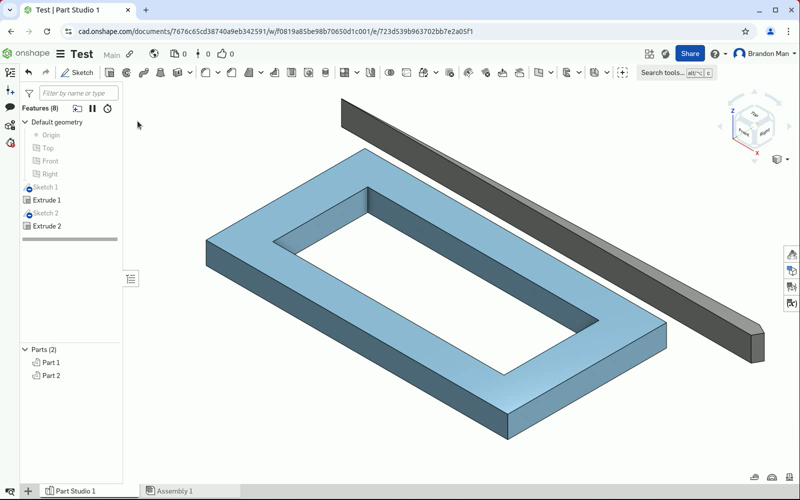
mouse_move(73, 189)
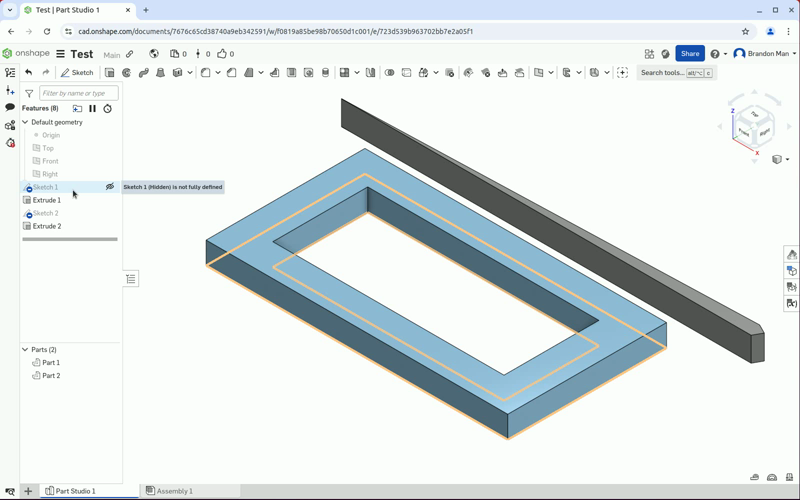
click(73, 189)